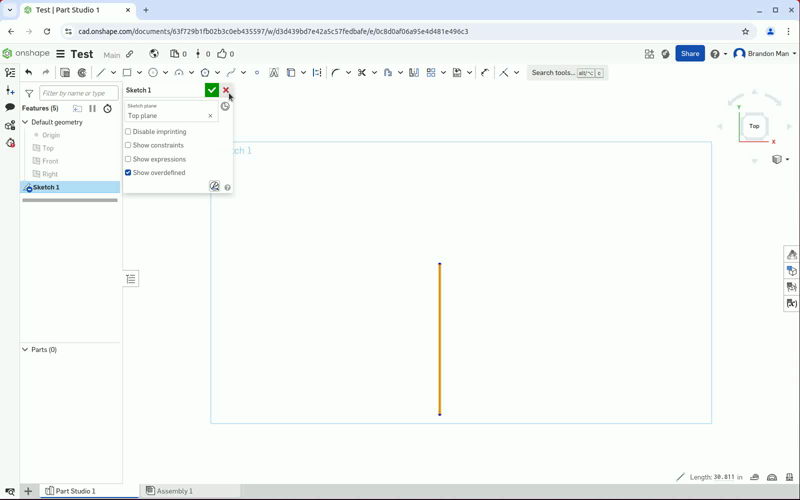
key(shift+h)
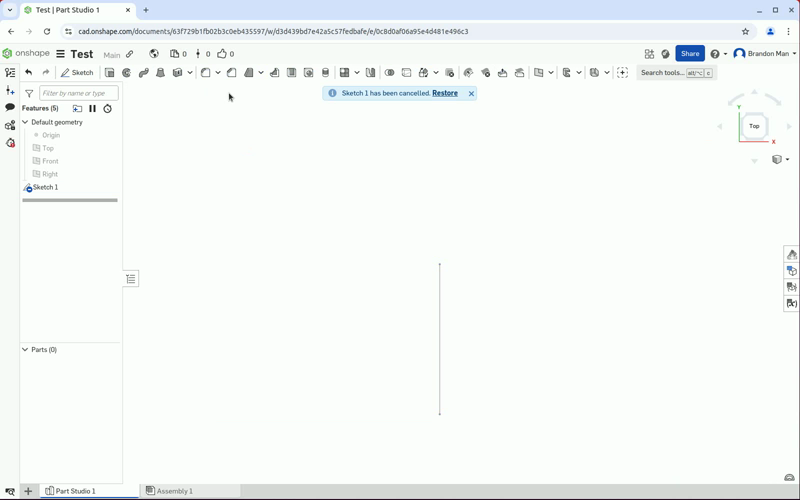
key(shift+s)
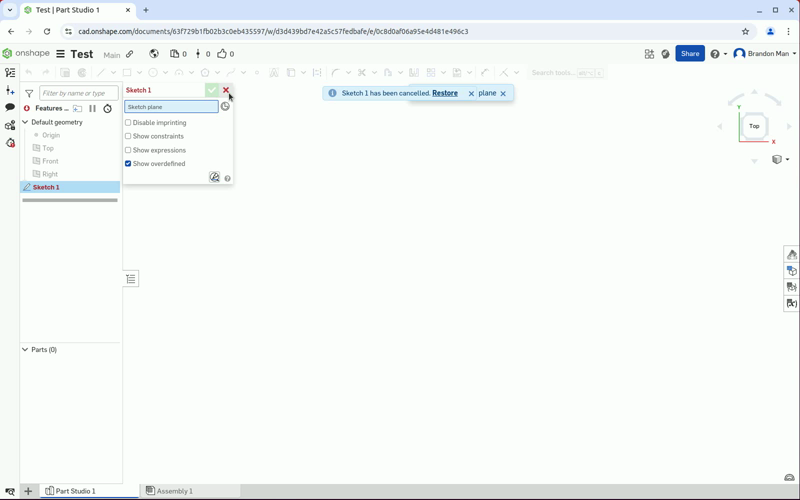
mouse_move(73, 150)
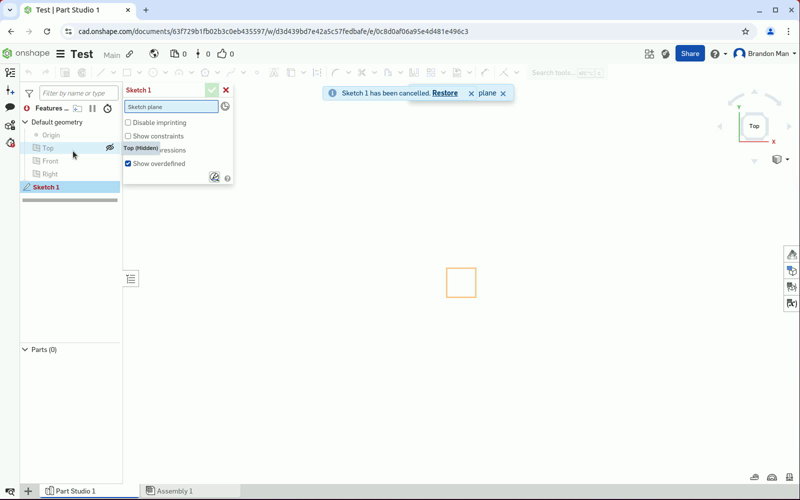
click(73, 150)
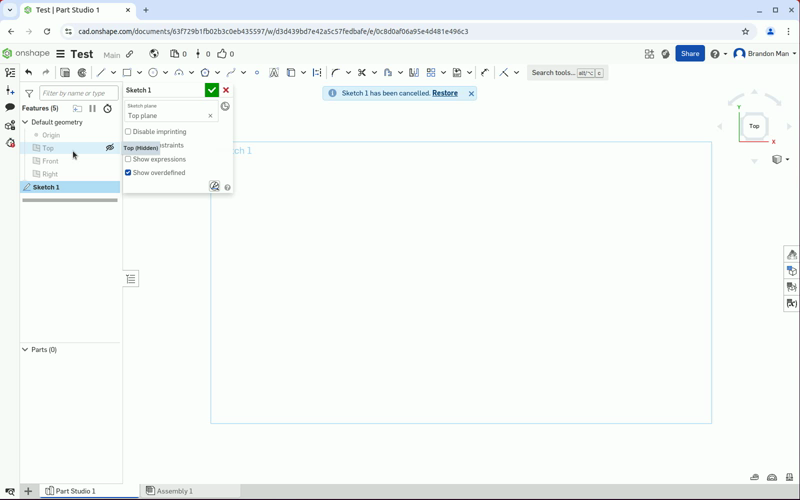
mouse_move(73, 352)
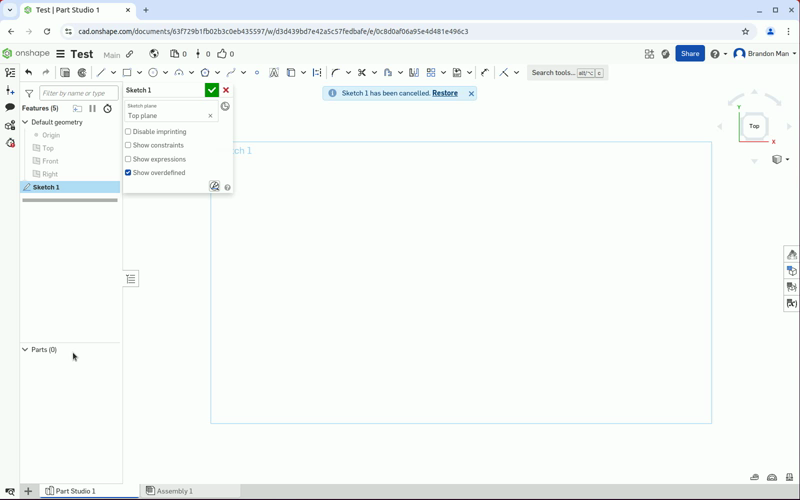
key(y)
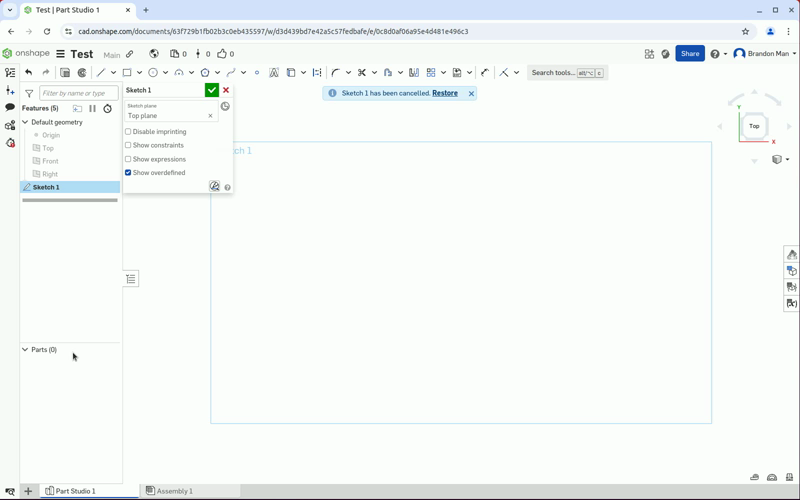
key(l)
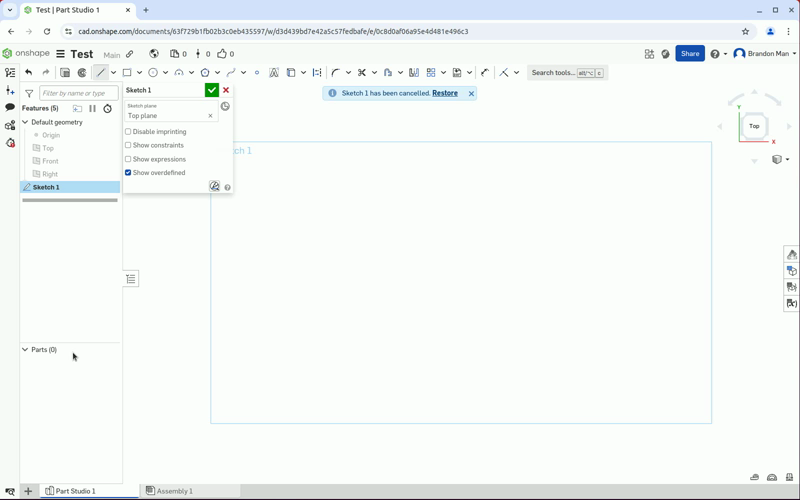
key_down(shift)
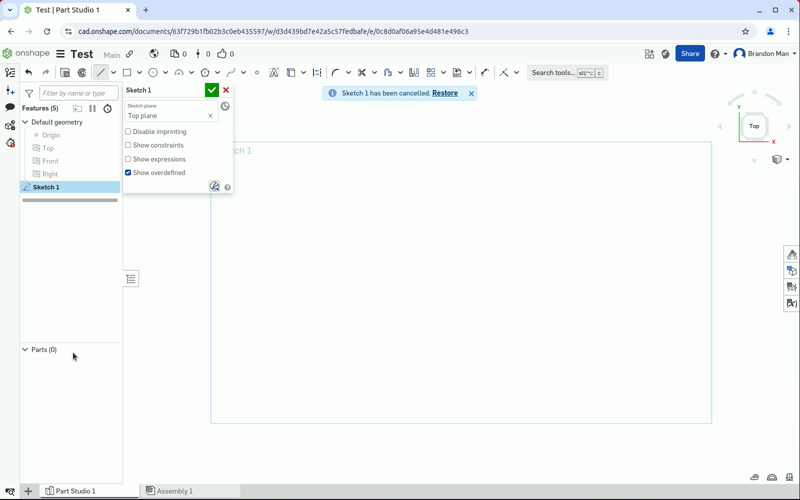
mouse_move(430, 328)
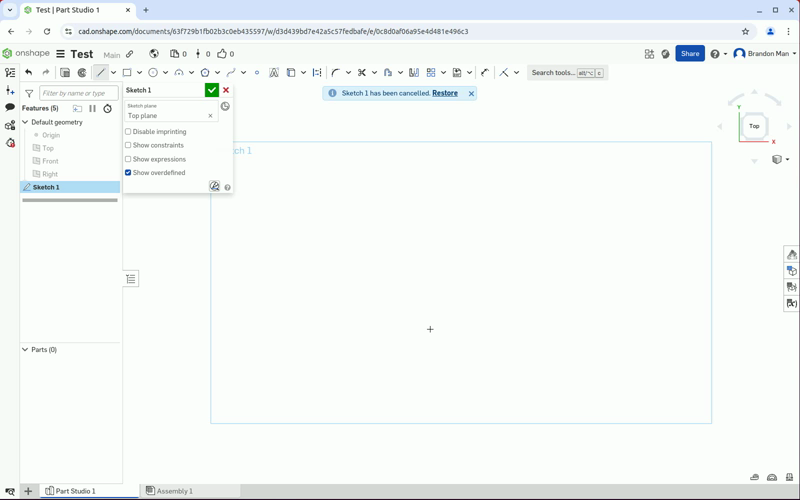
click(430, 328)
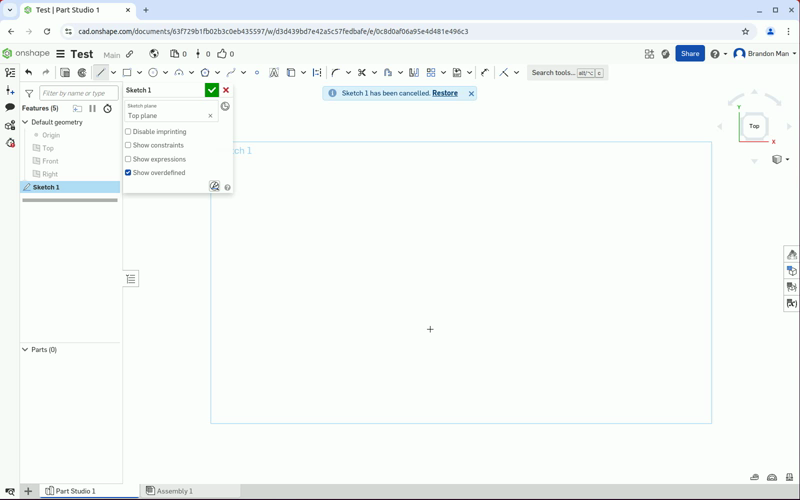
key_up(shift)
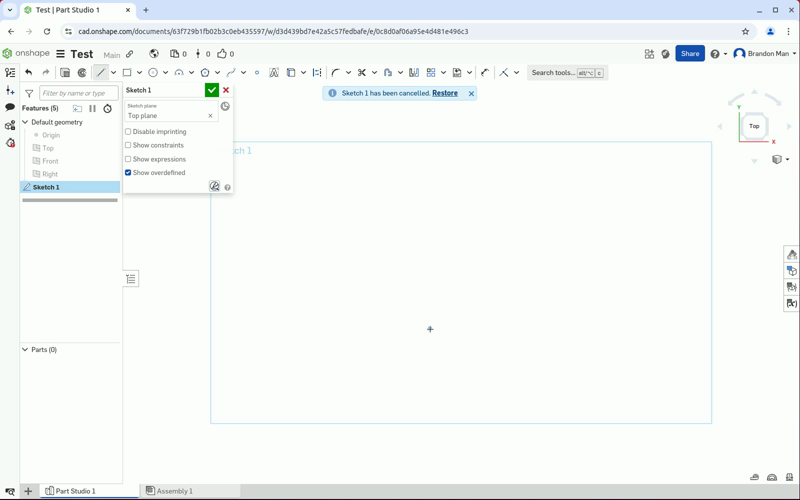
key_down(shift)
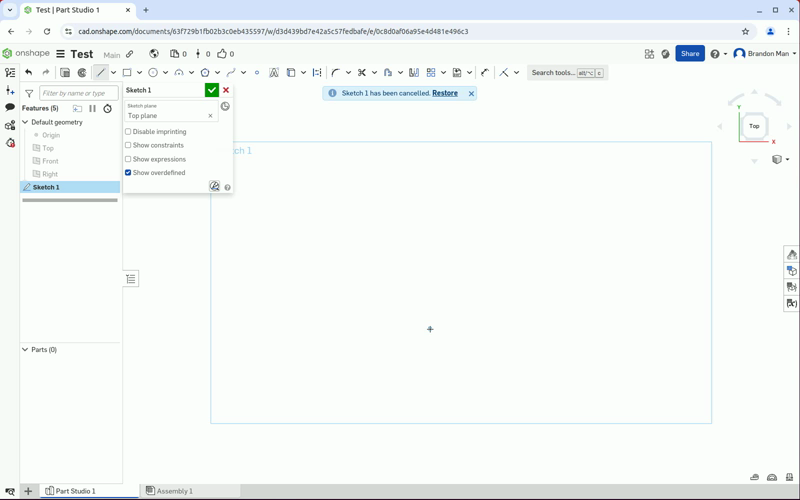
mouse_move(490, 328)
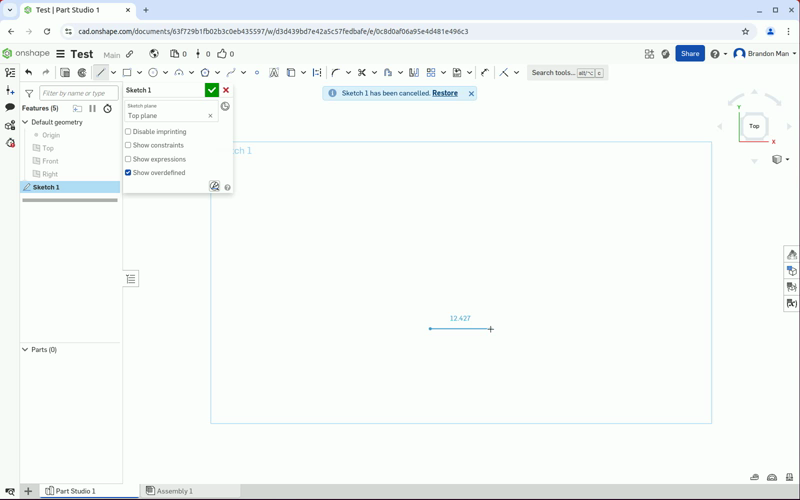
click(490, 328)
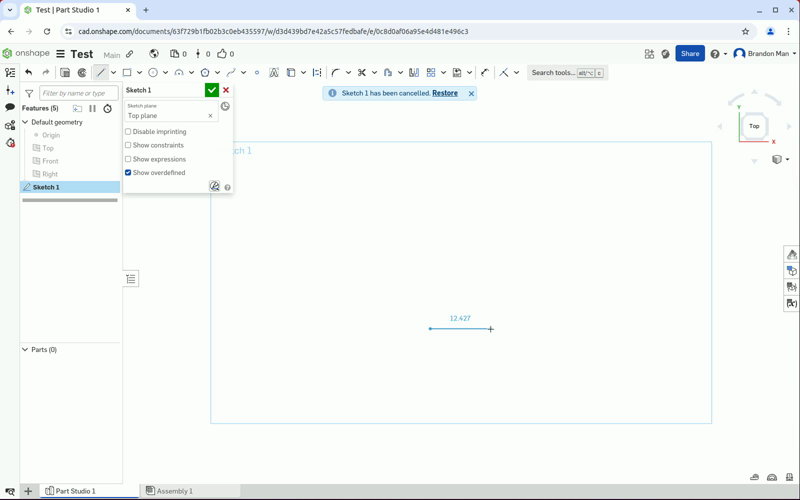
key_up(shift)
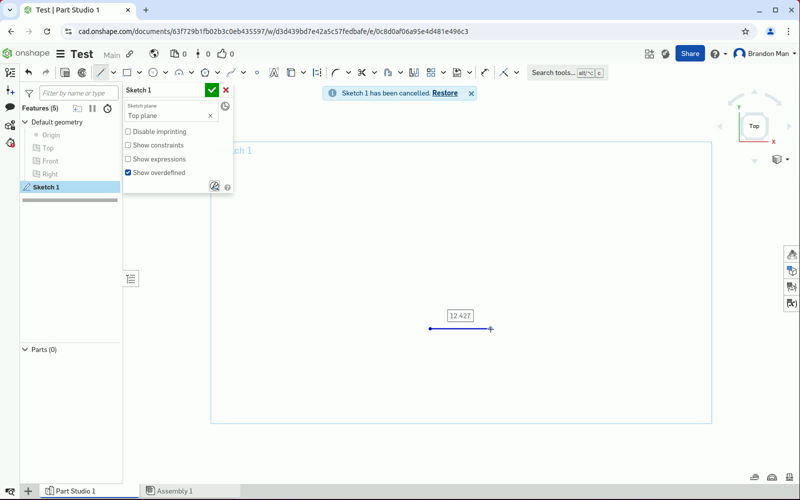
key_down(shift)
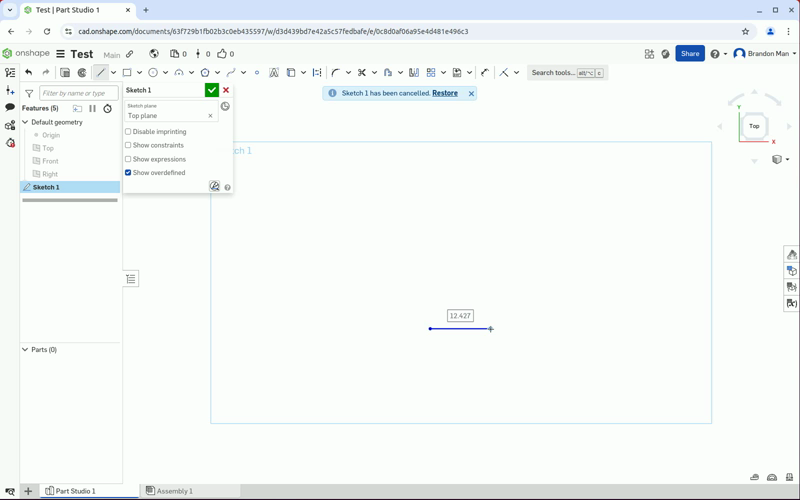
mouse_move(520, 328)
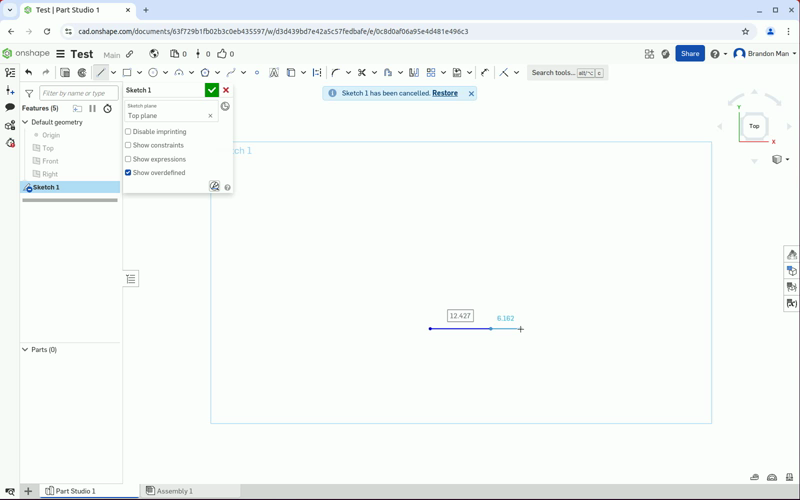
mouse_move(490, 311)
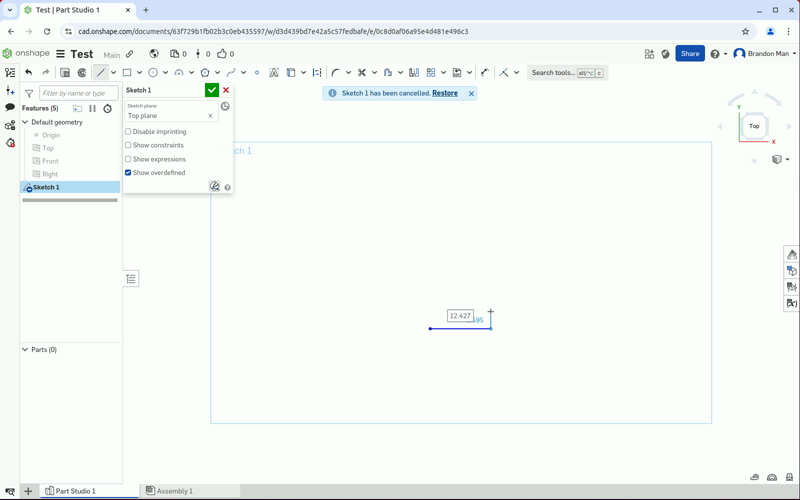
click(490, 311)
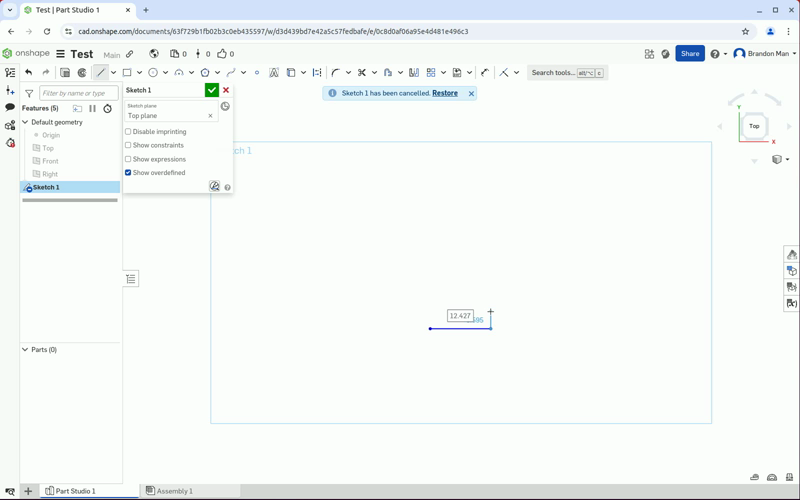
key_up(shift)
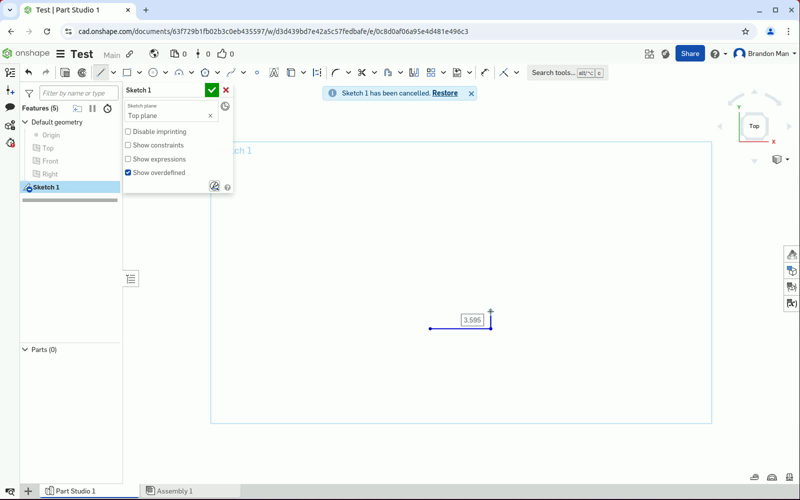
key_down(shift)
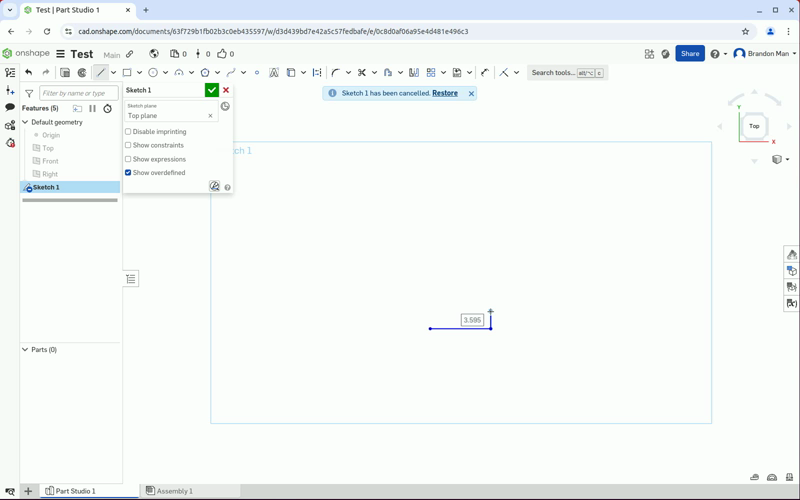
mouse_move(430, 311)
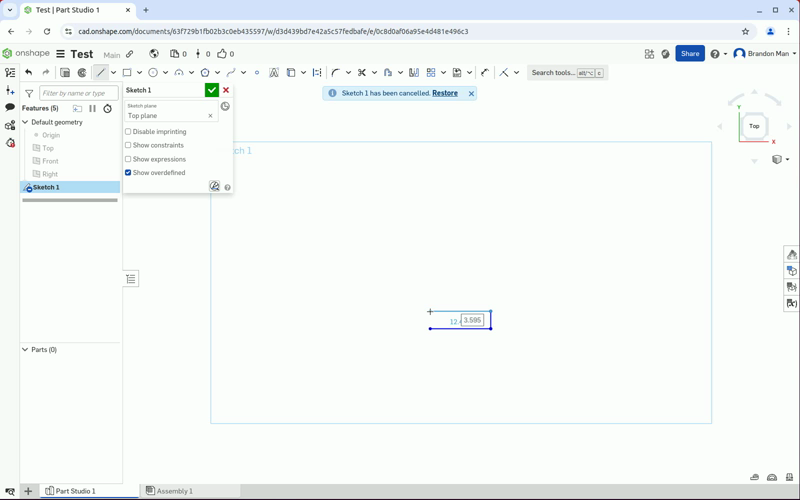
click(430, 311)
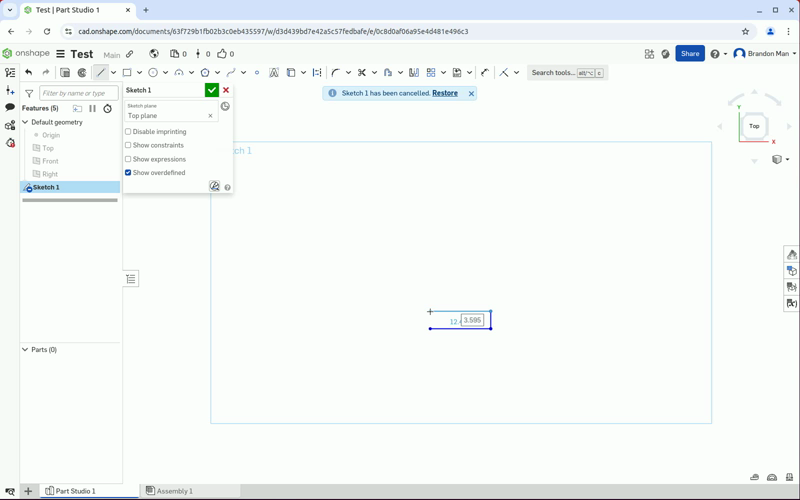
key_up(shift)
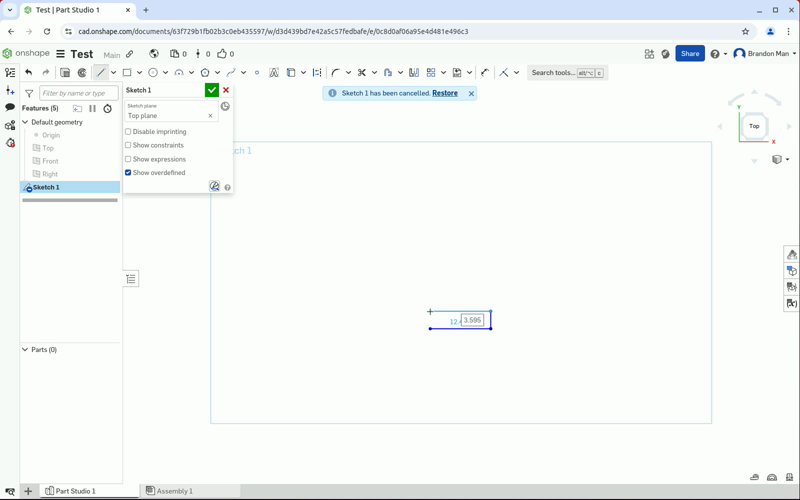
mouse_move(460, 311)
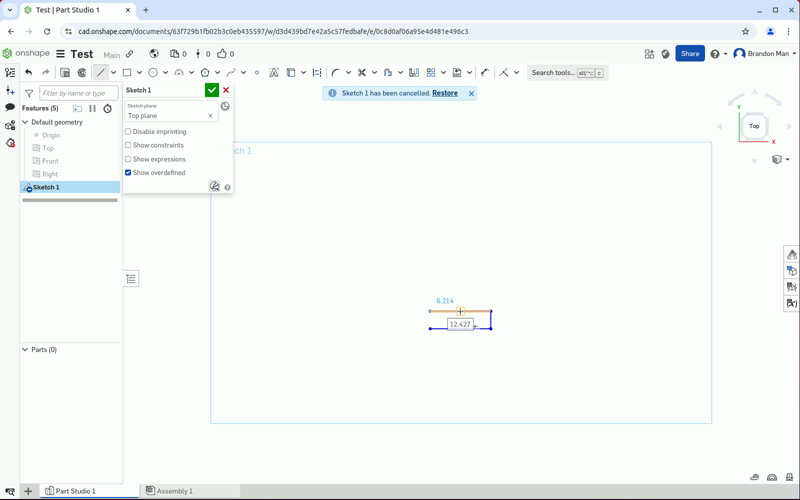
key_down(shift)
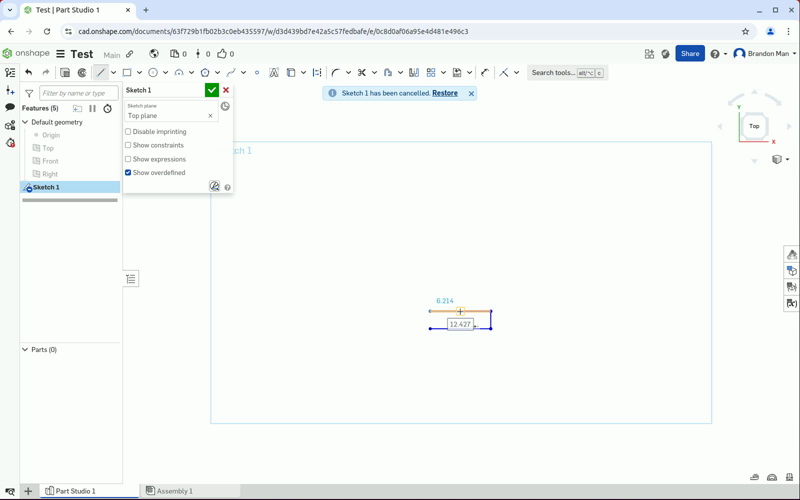
mouse_move(430, 328)
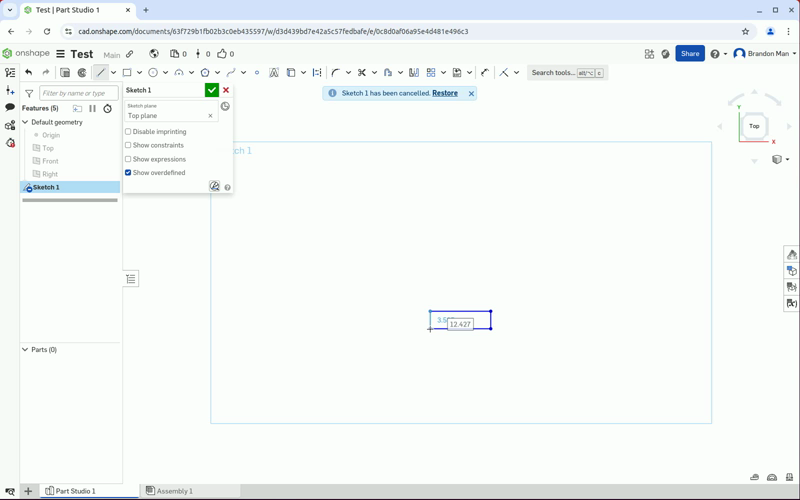
key_up(shift)
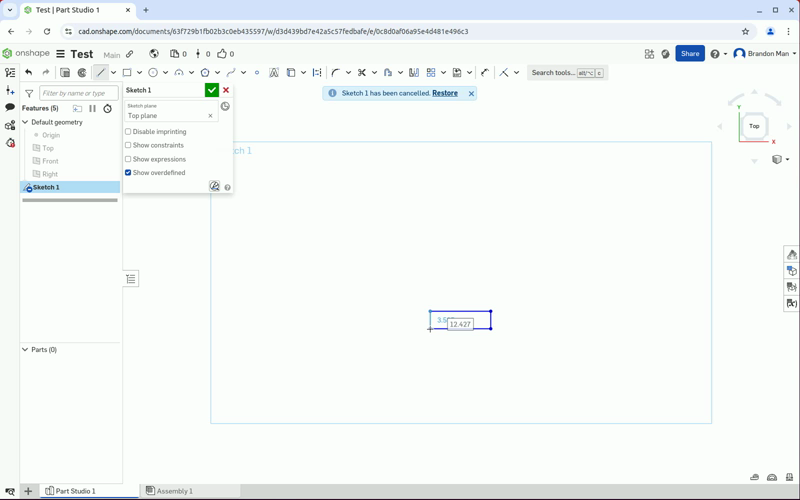
click(430, 328)
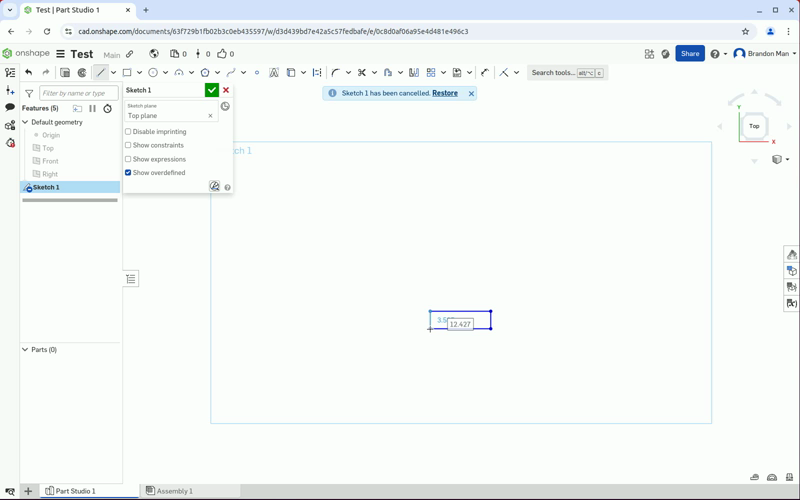
key(esc)
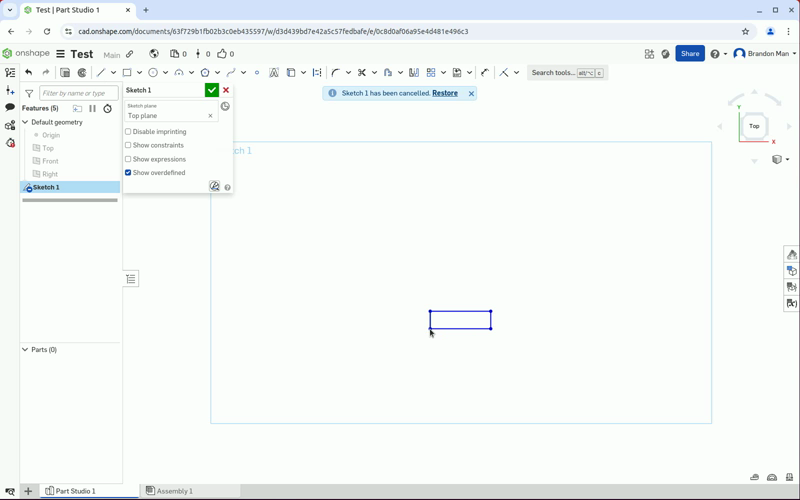
mouse_move(457, 321)
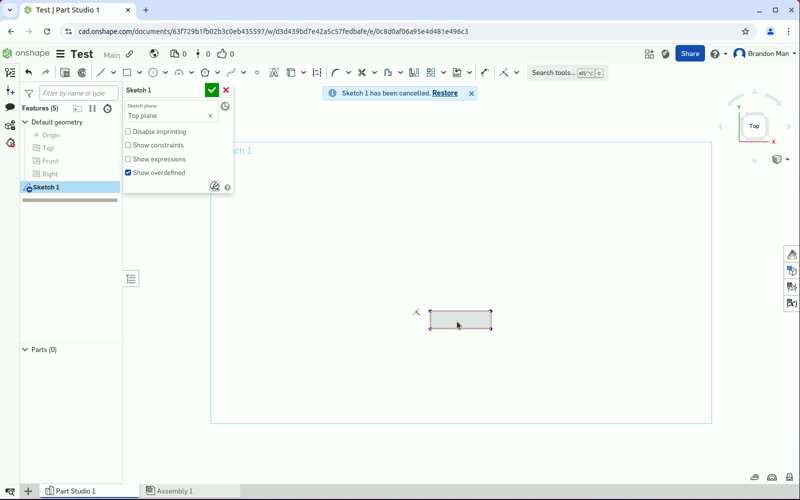
scroll(6)
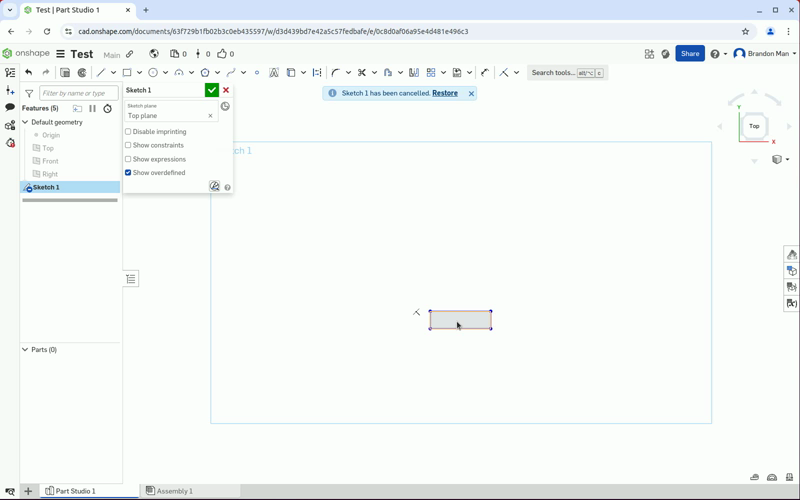
scroll(6)
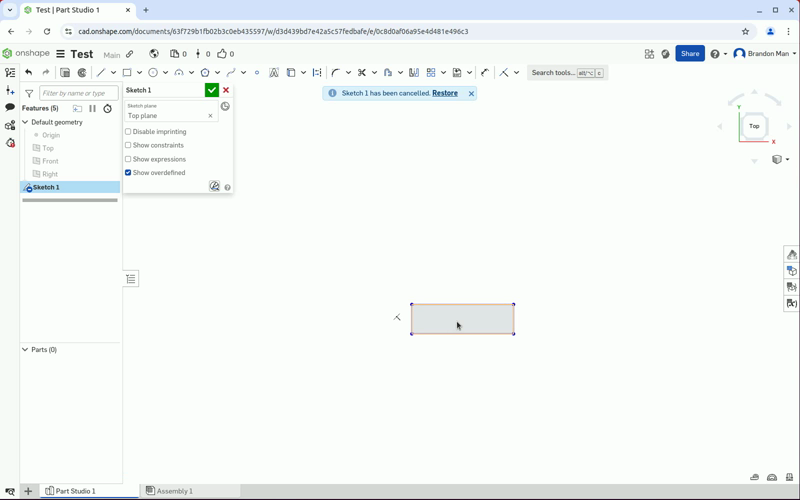
scroll(6)
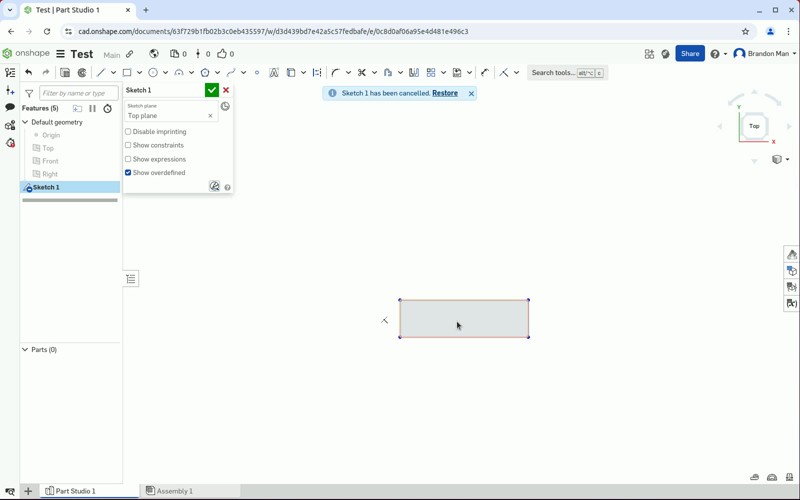
scroll(6)
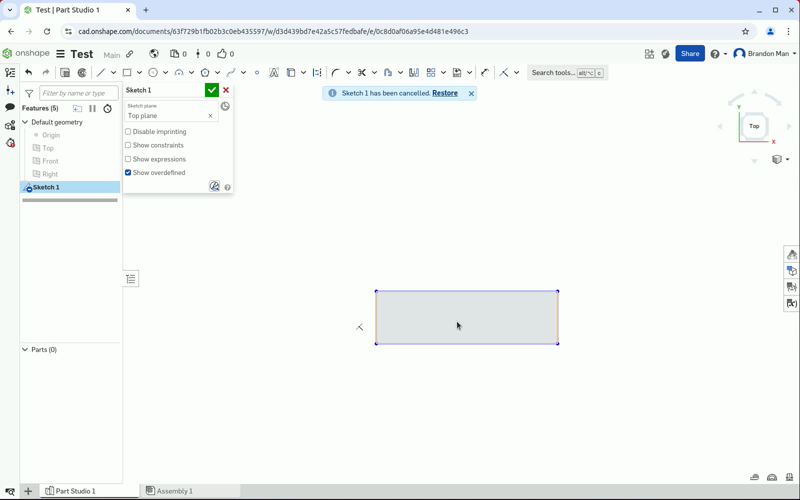
scroll(6)
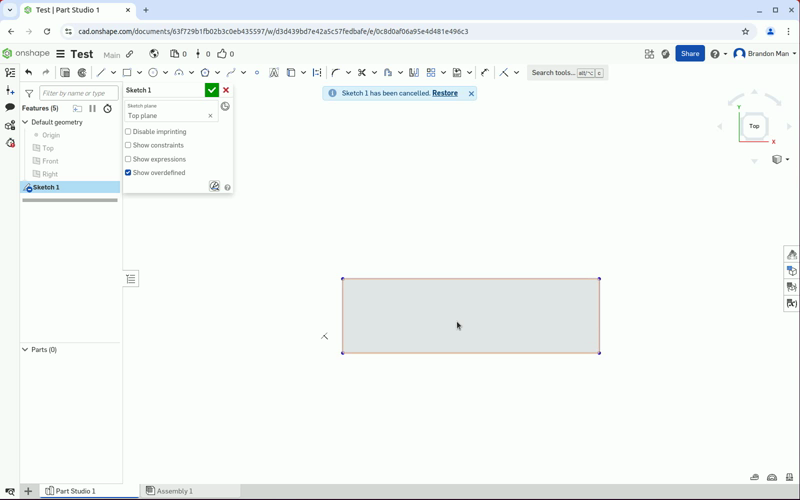
scroll(6)
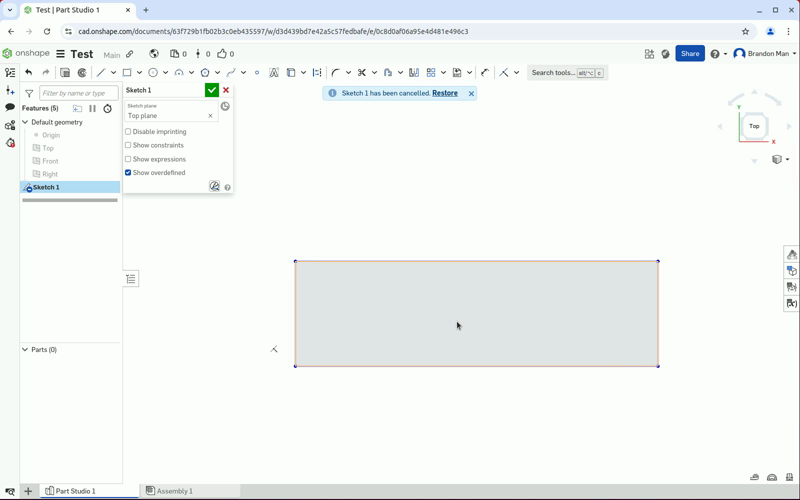
scroll(6)
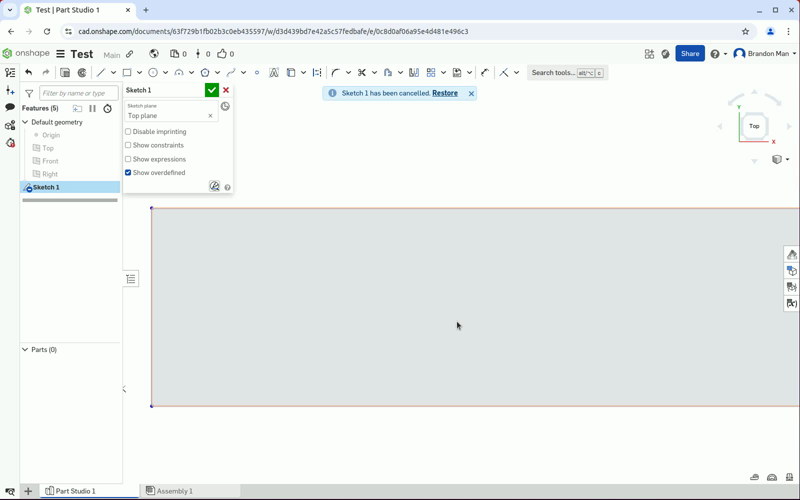
click(457, 321)
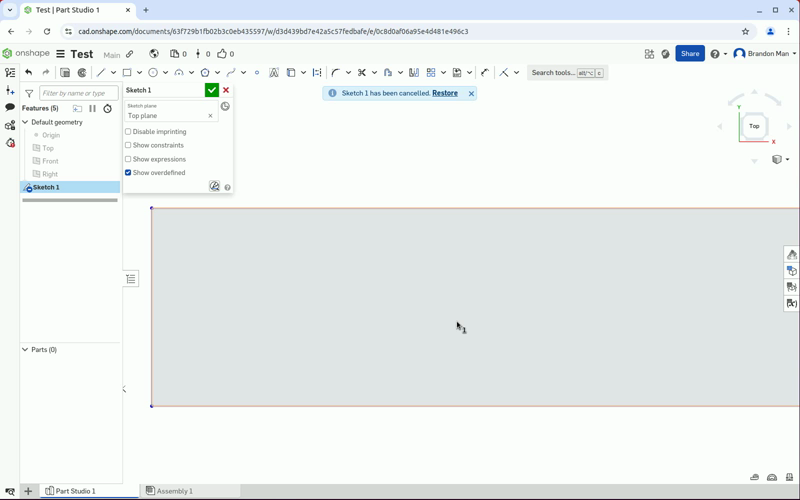
scroll(-6)
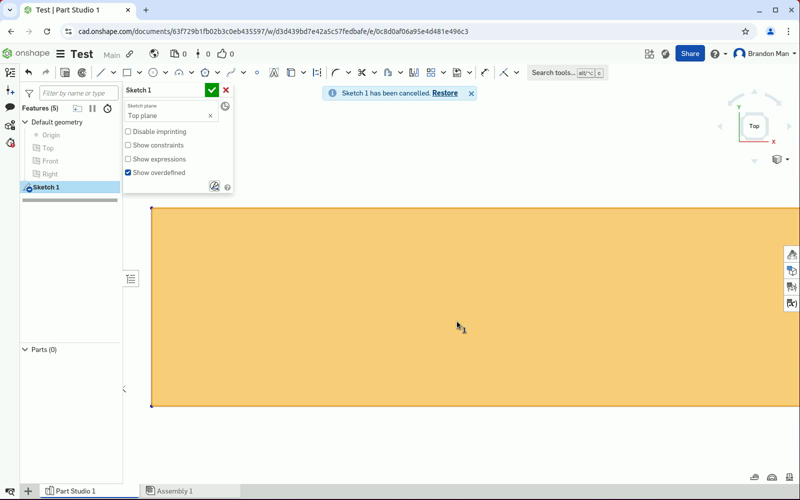
scroll(-6)
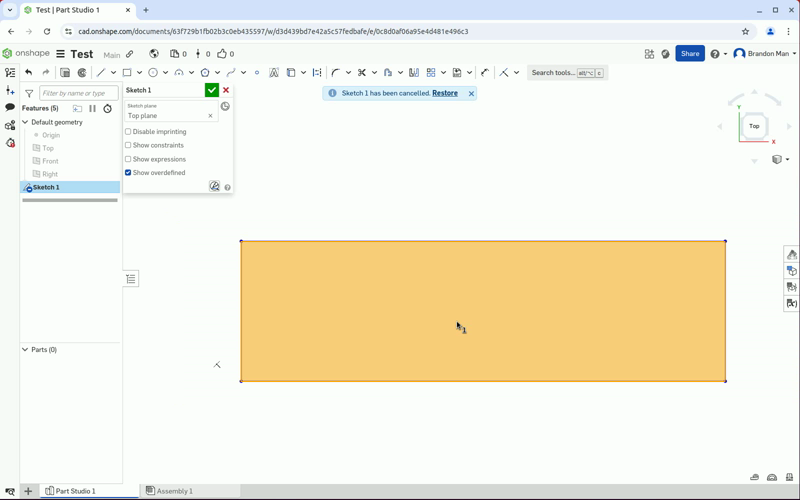
scroll(-6)
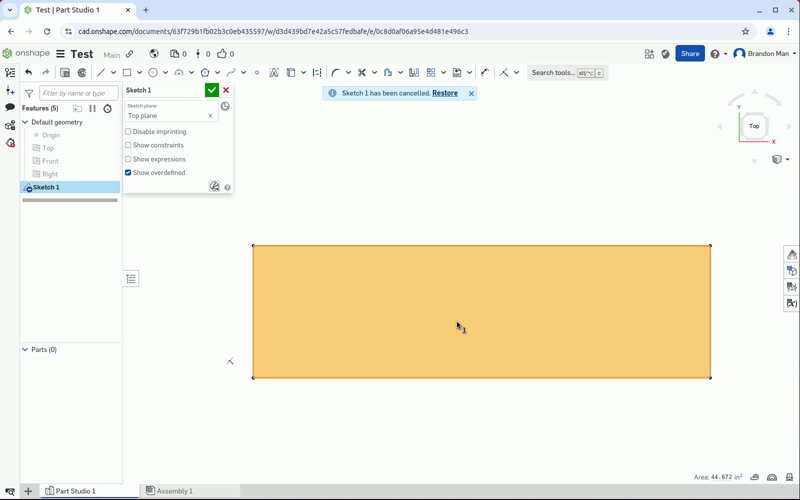
scroll(-6)
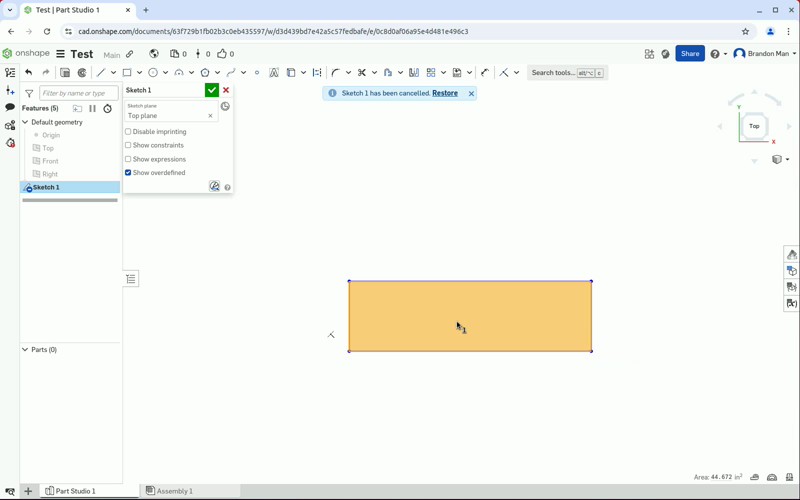
scroll(-6)
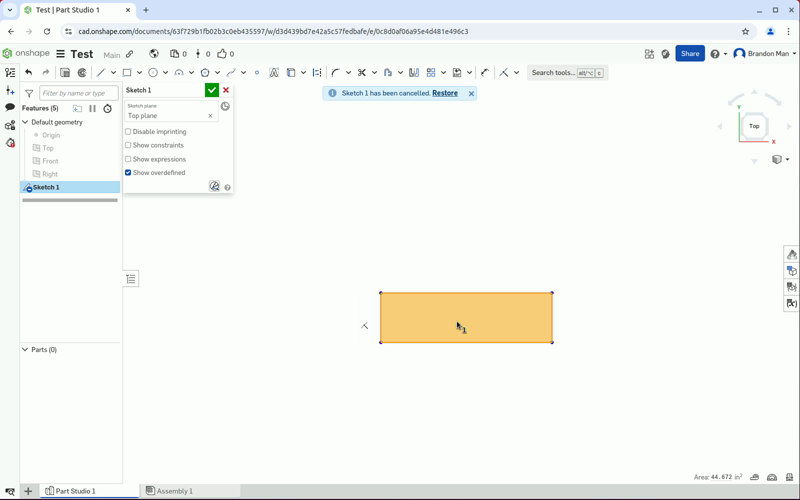
scroll(-6)
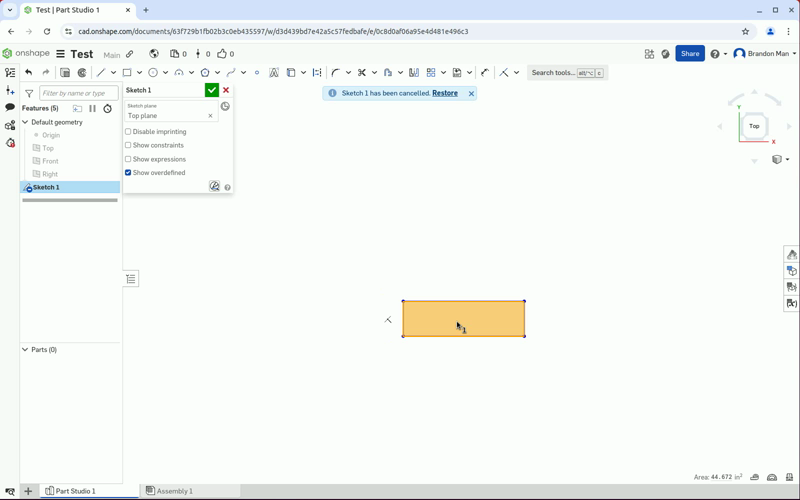
scroll(-6)
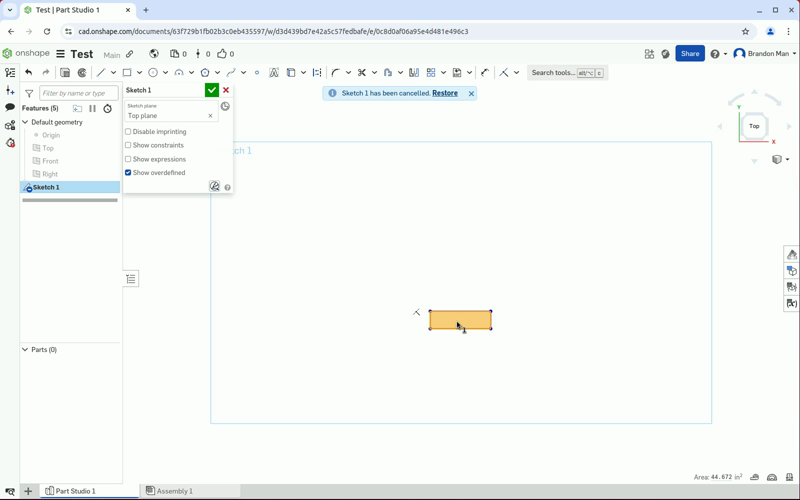
mouse_move(73, 352)
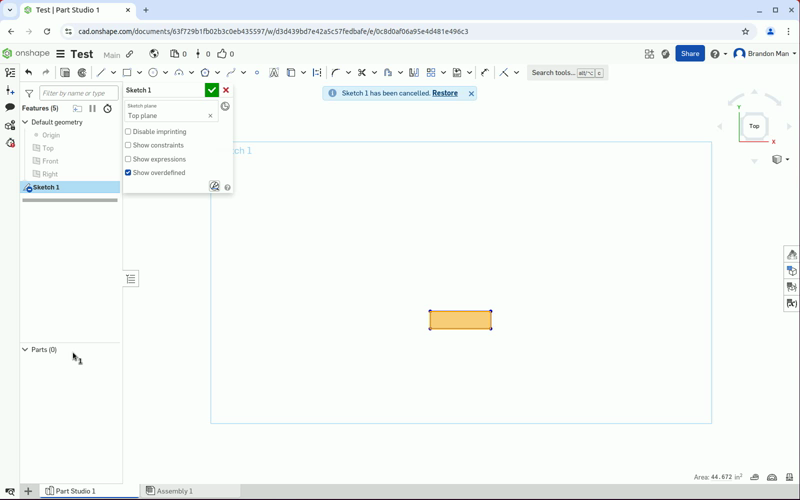
key(shift+y)
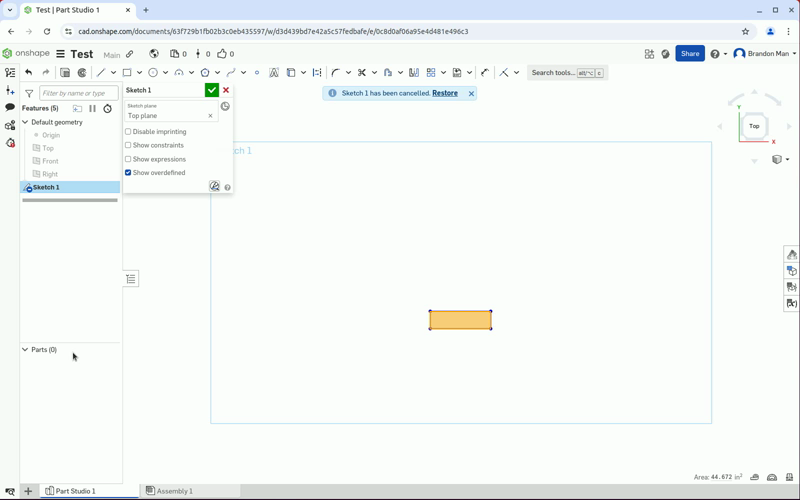
key(shift+e)
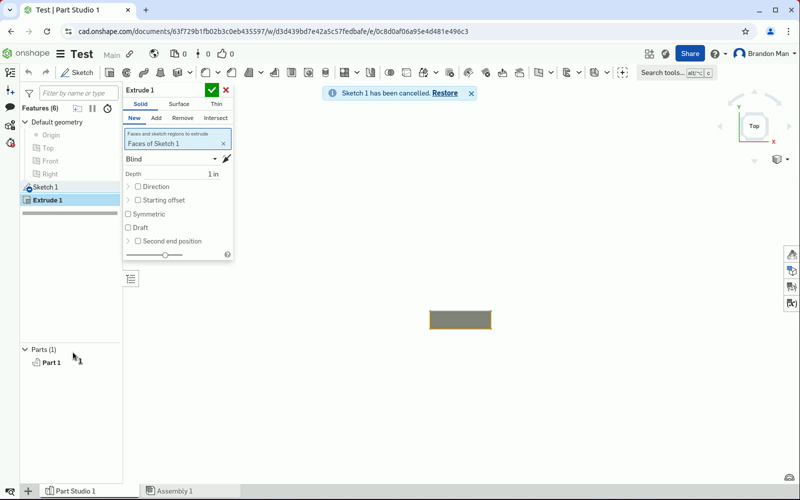
mouse_move(143, 106)
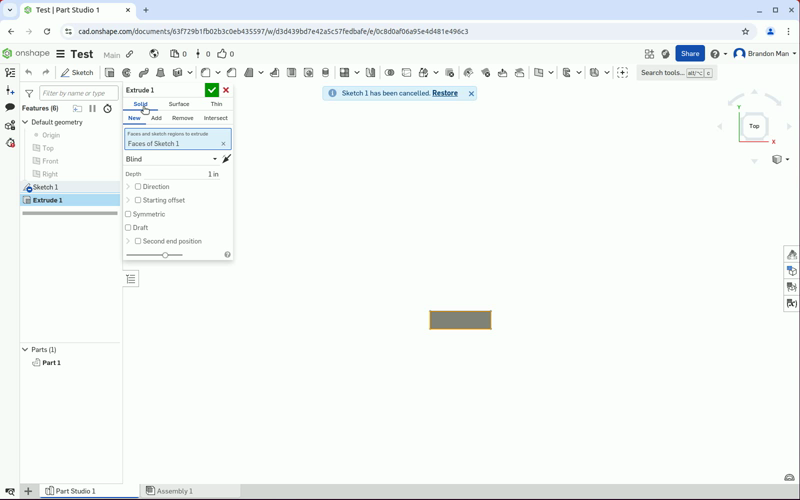
click(143, 106)
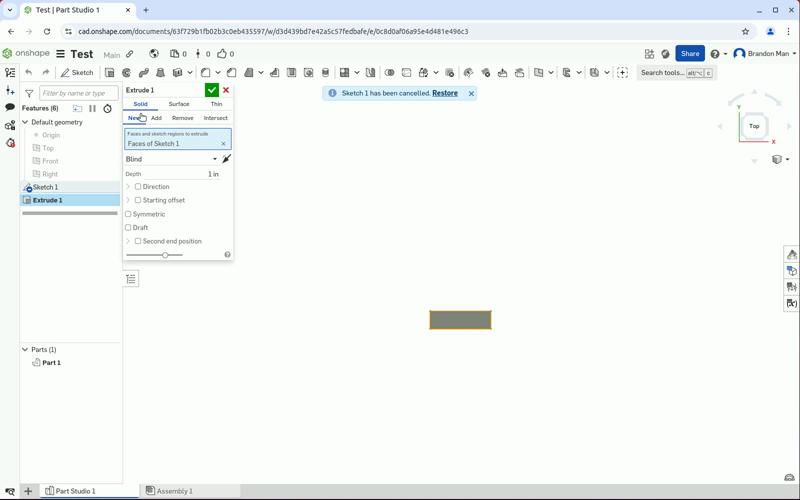
mouse_move(137, 120)
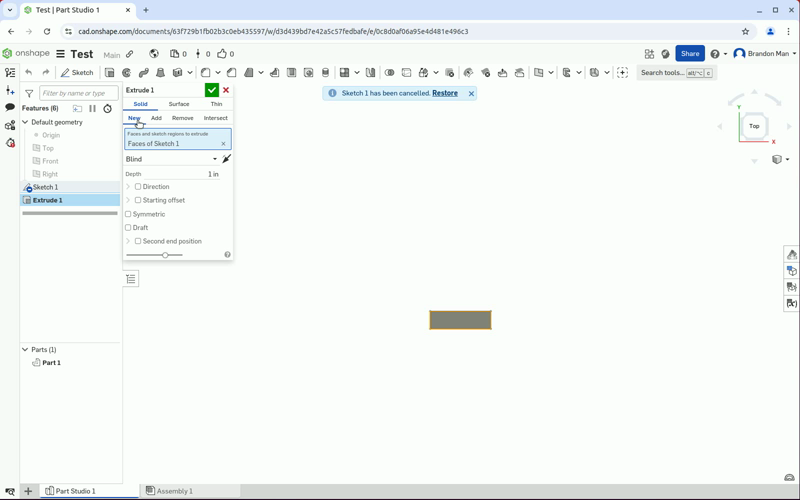
click(137, 120)
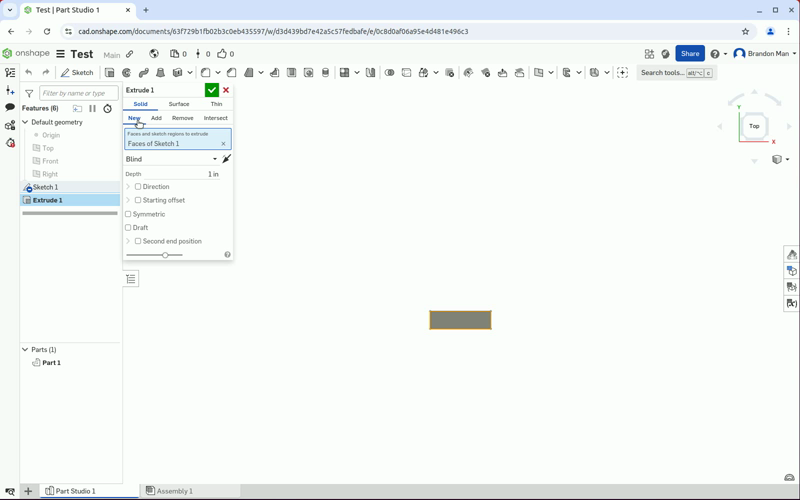
key(tab, 4)
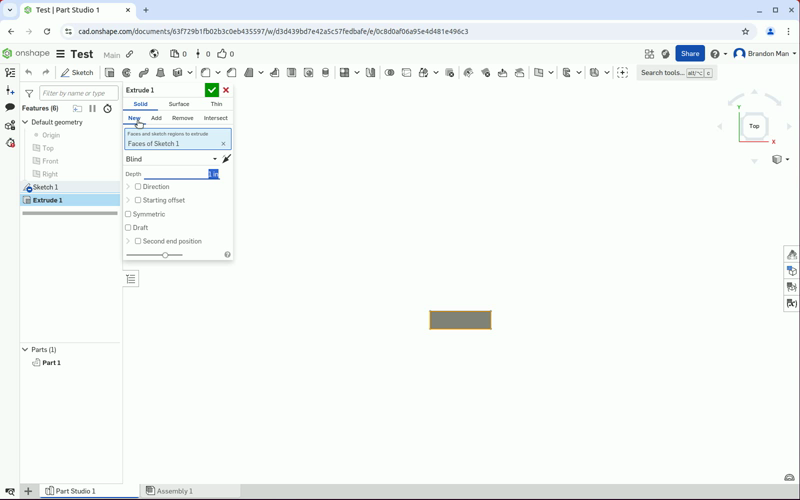
text(3.851)
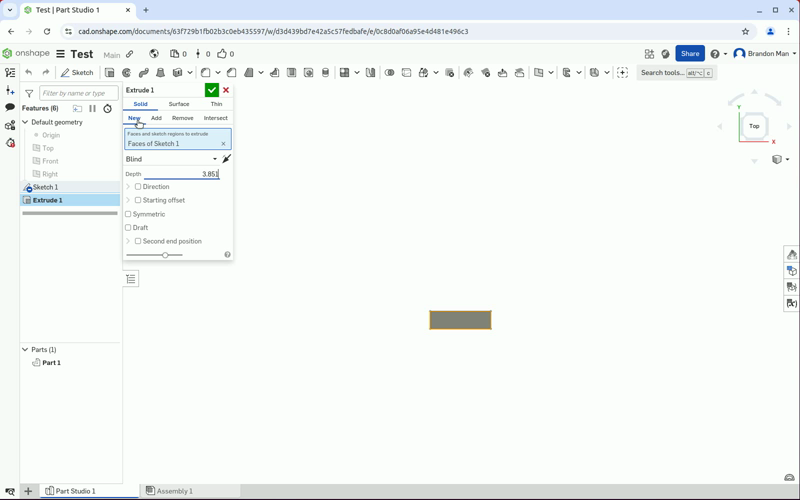
key(enter)
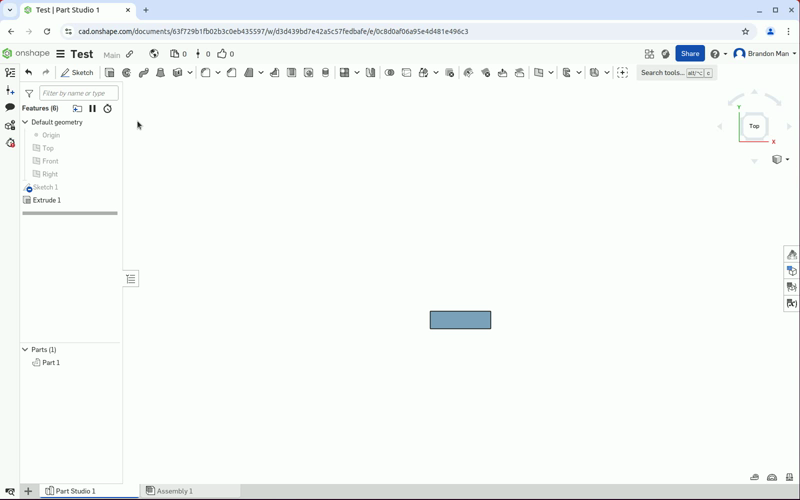
key(shift+h)
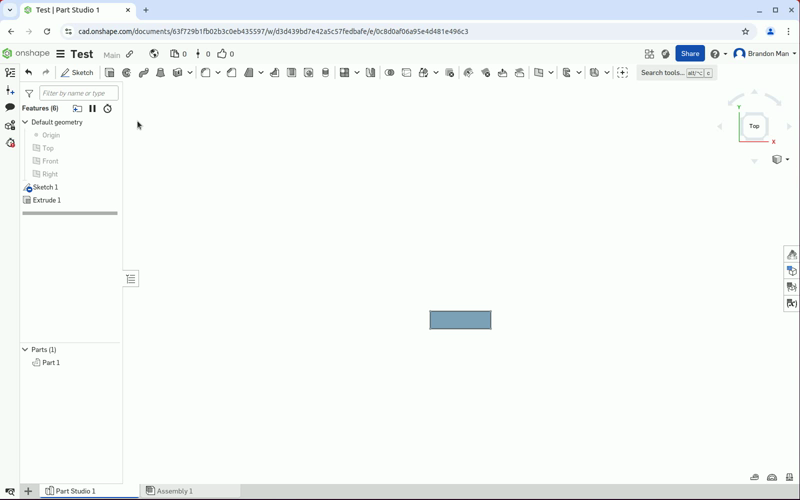
key(shift+h)
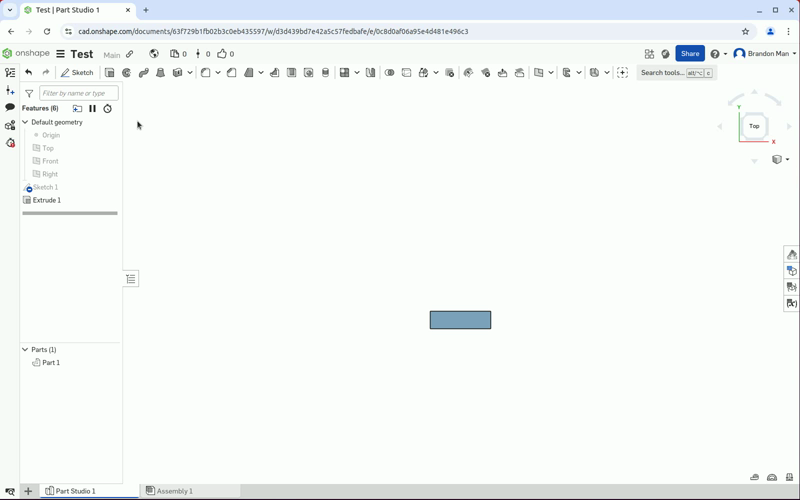
mouse_move(73, 189)
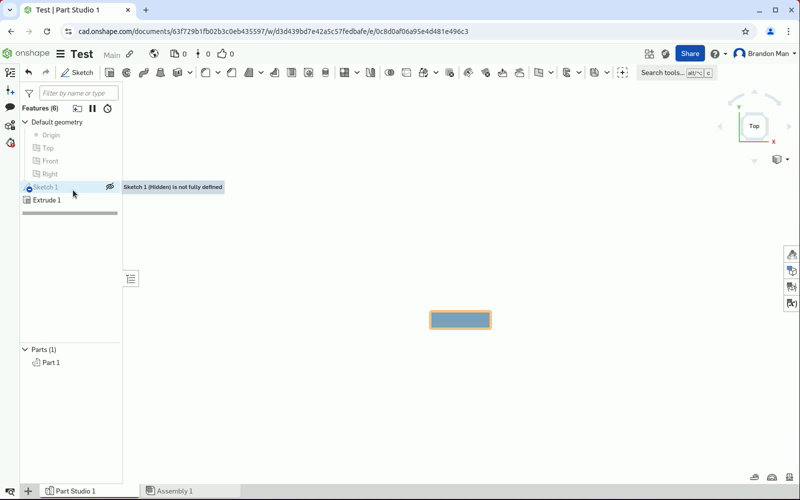
click(73, 189)
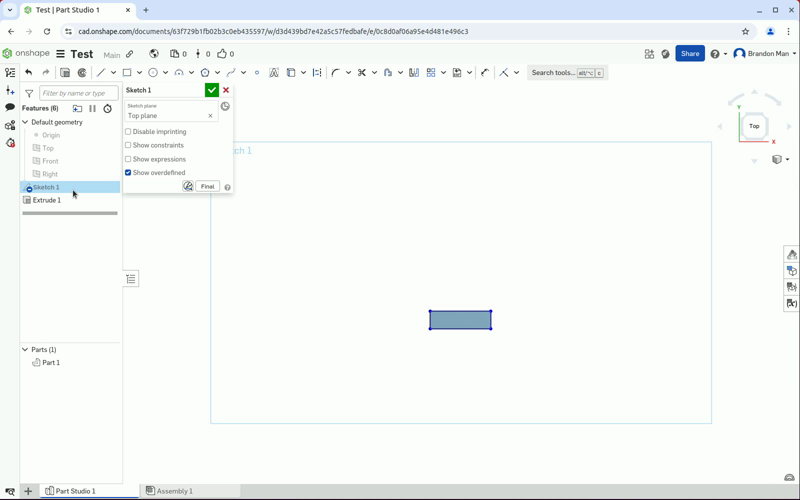
mouse_move(229, 92)
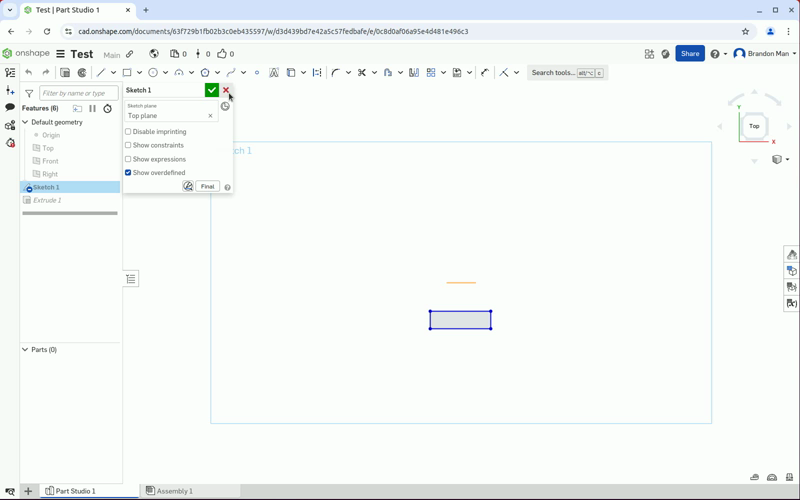
click(229, 92)
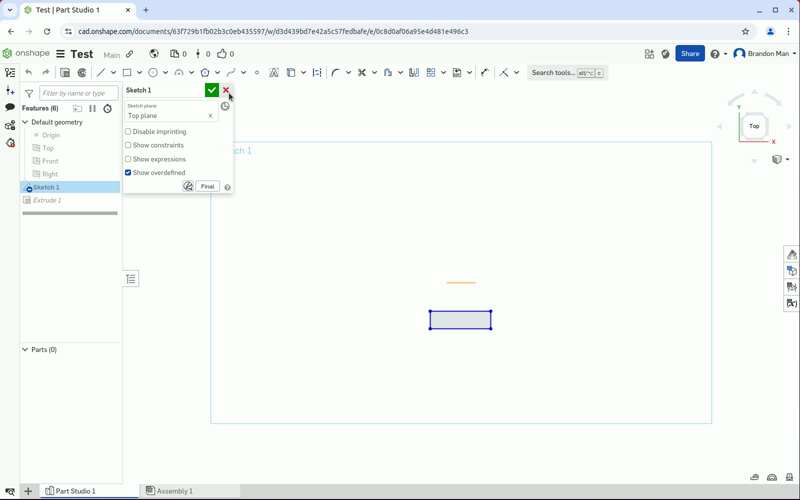
key(shift+s)
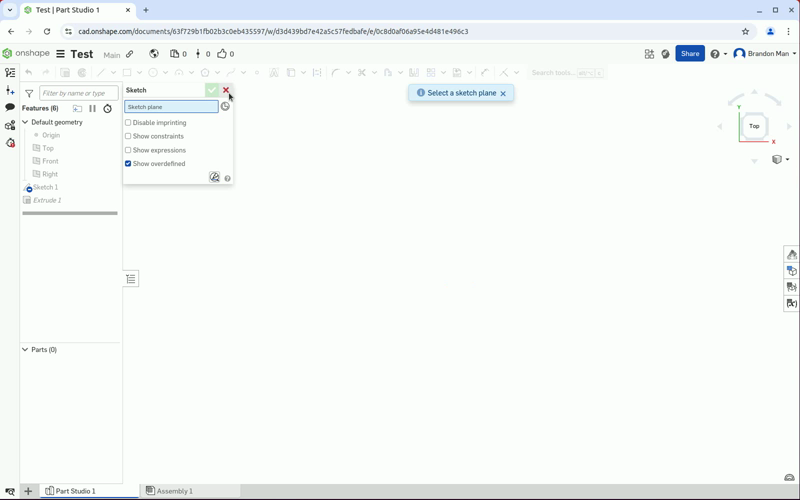
mouse_move(73, 150)
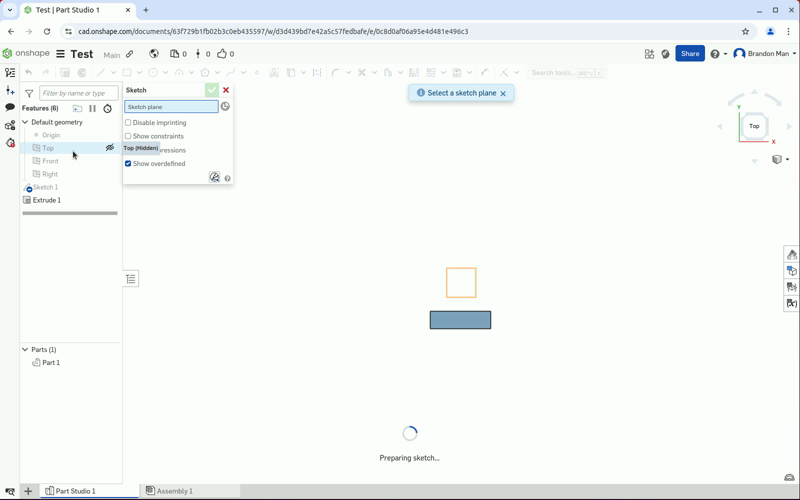
click(73, 150)
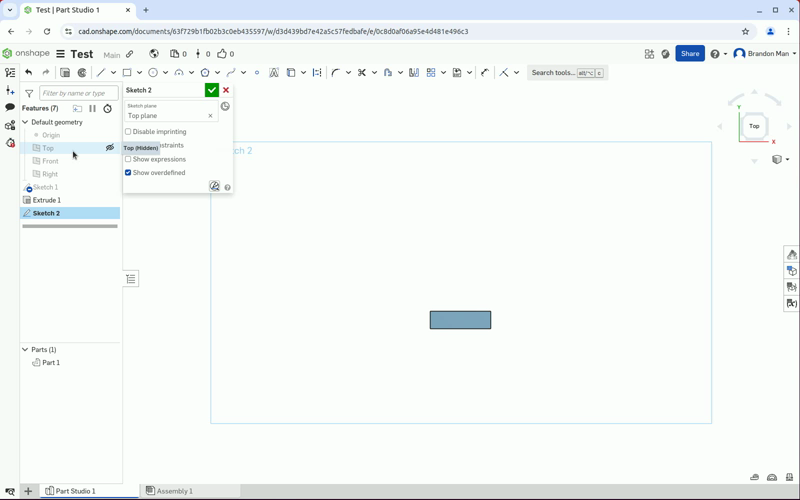
mouse_move(73, 352)
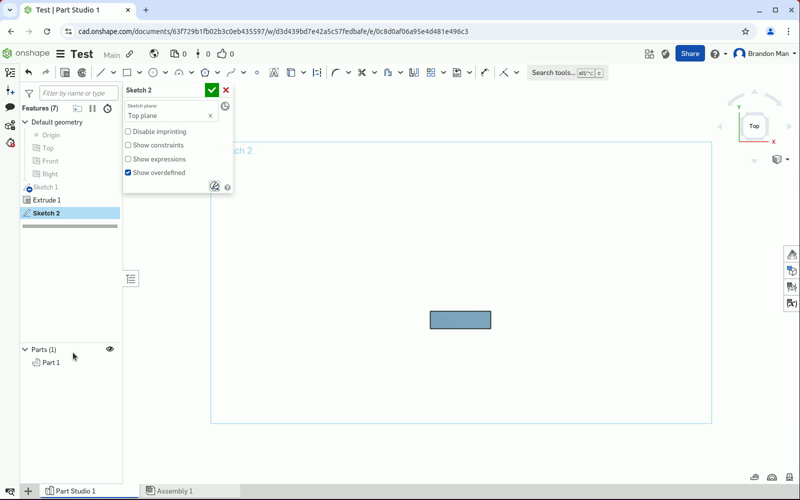
key(y)
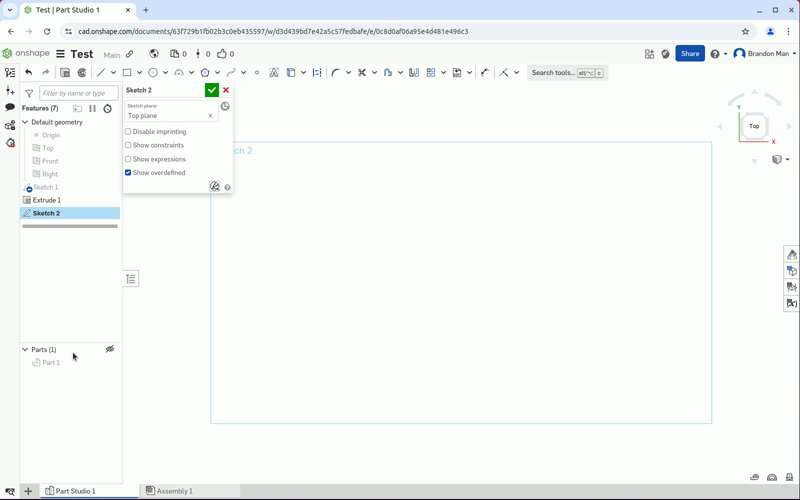
key(l)
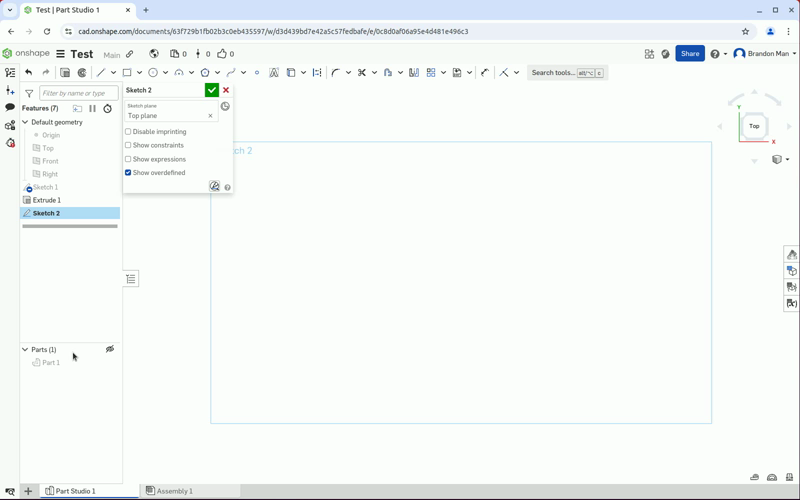
key_down(shift)
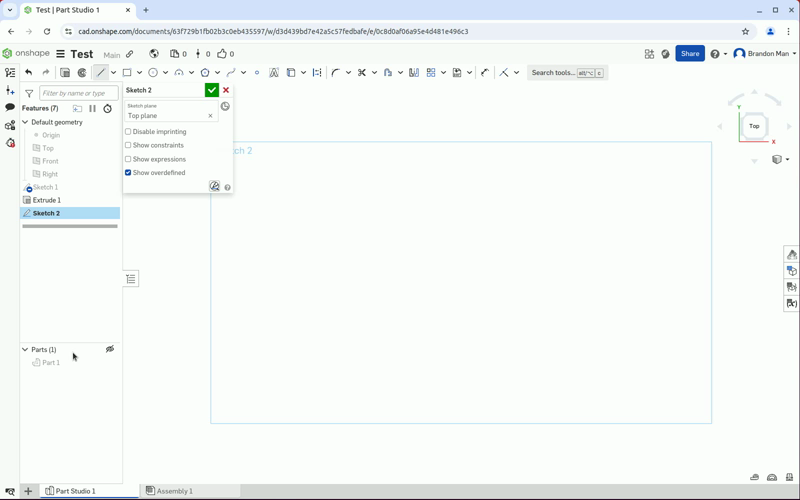
mouse_move(348, 373)
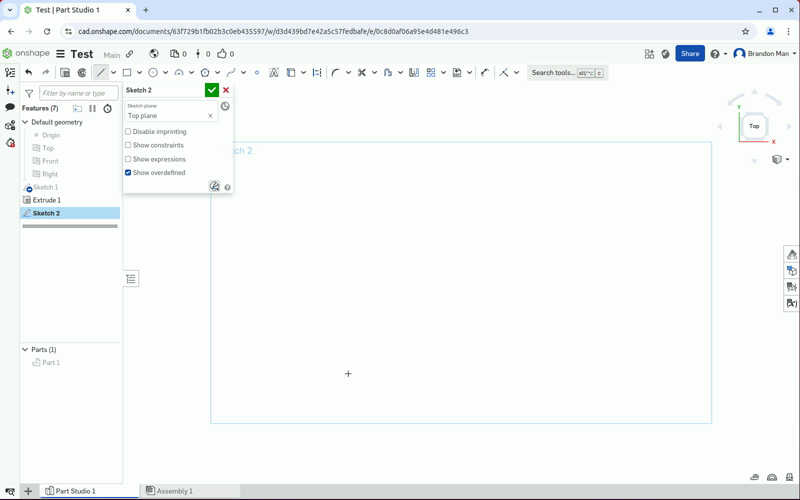
click(348, 373)
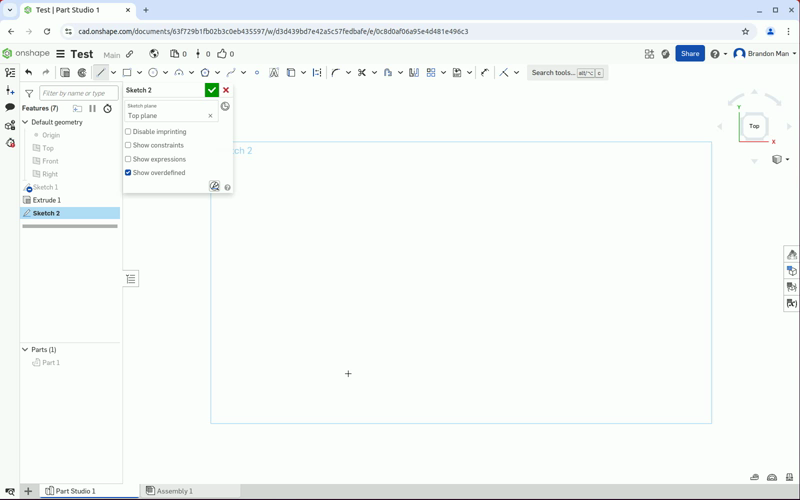
key_up(shift)
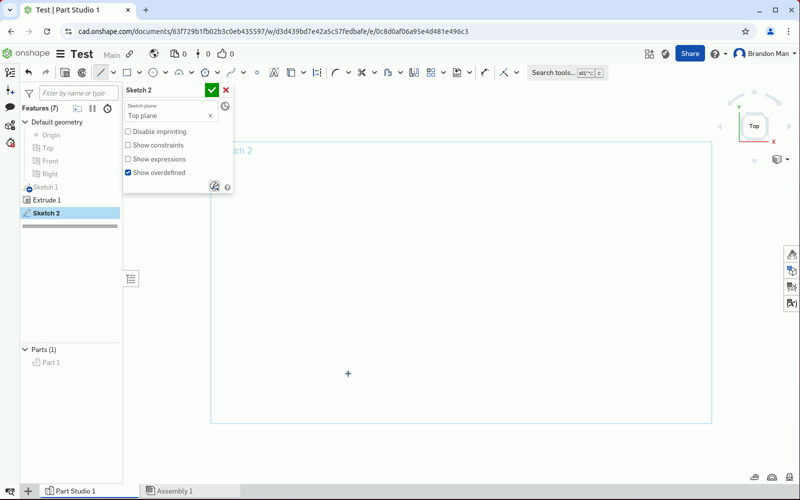
key_down(shift)
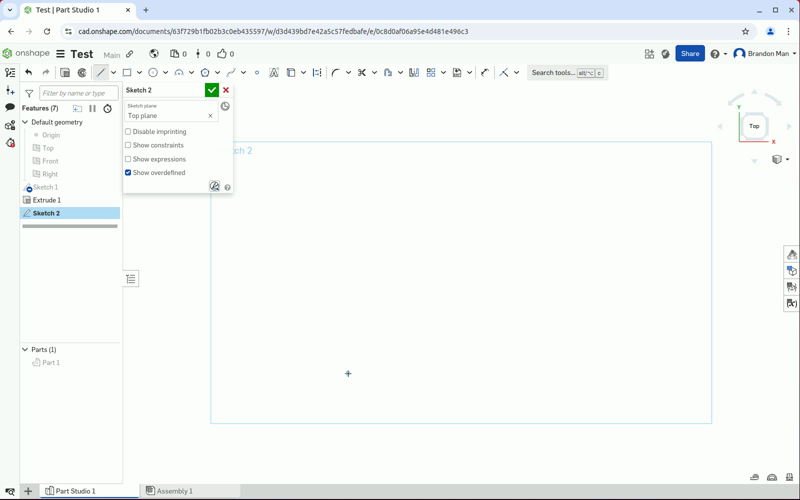
mouse_move(572, 373)
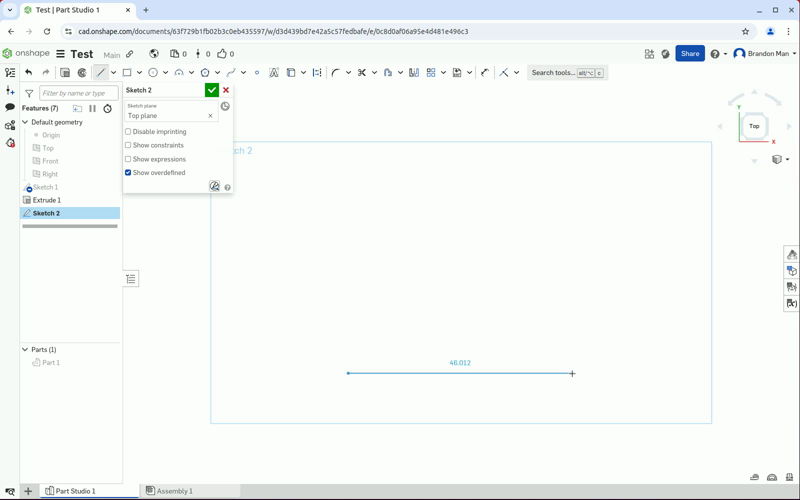
click(572, 373)
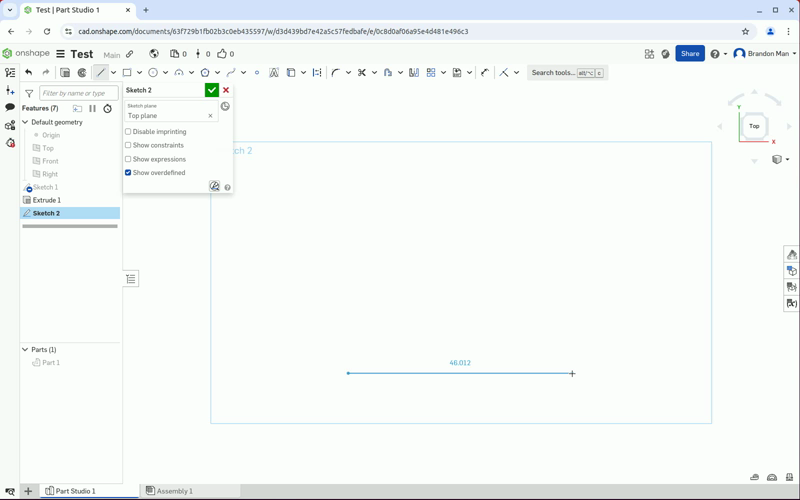
key_up(shift)
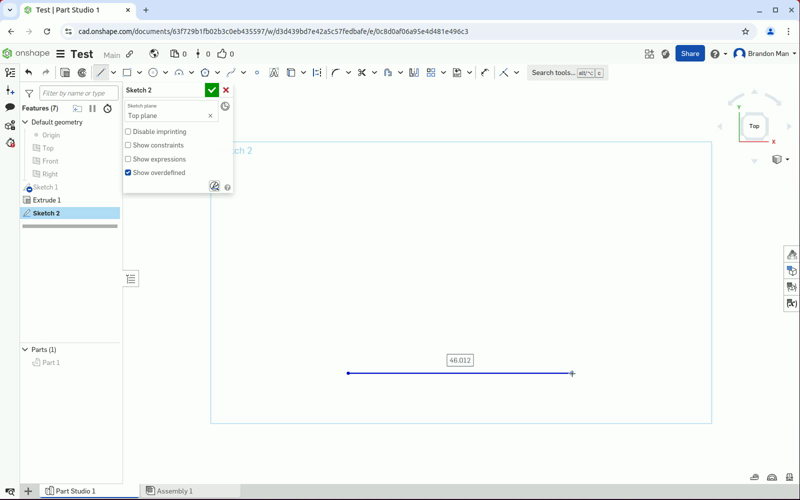
key_down(shift)
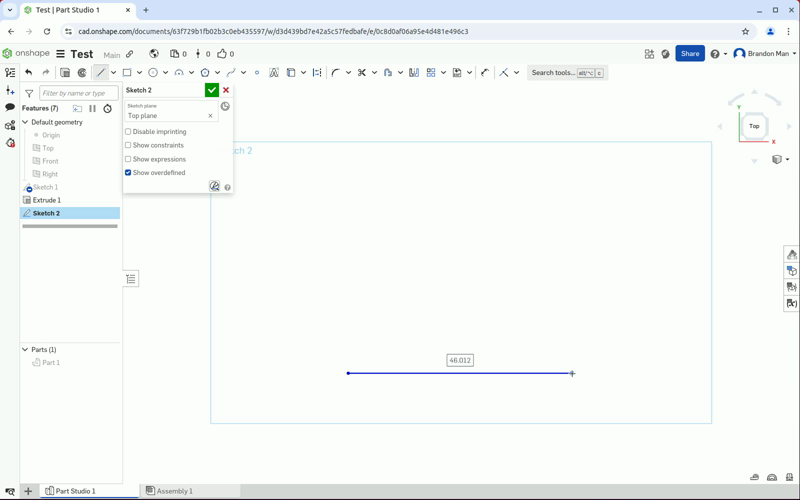
mouse_move(572, 194)
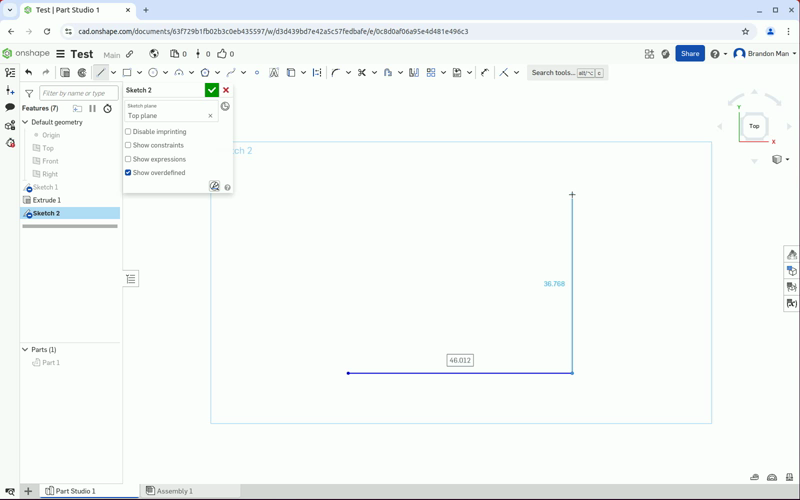
click(572, 194)
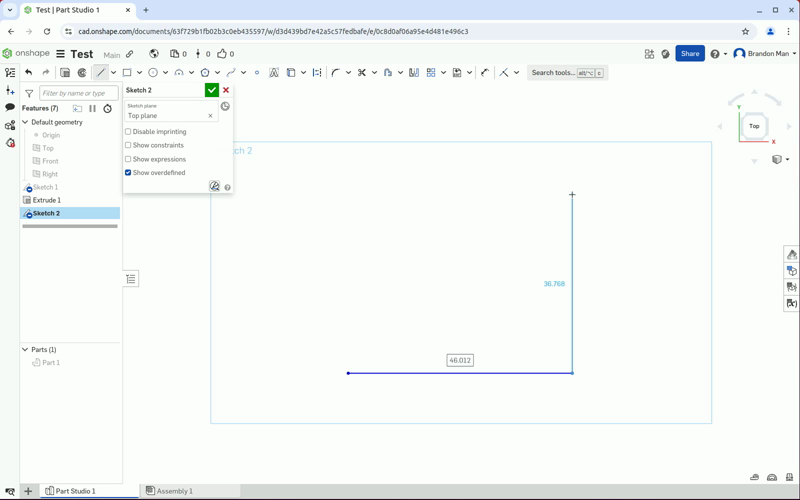
key_up(shift)
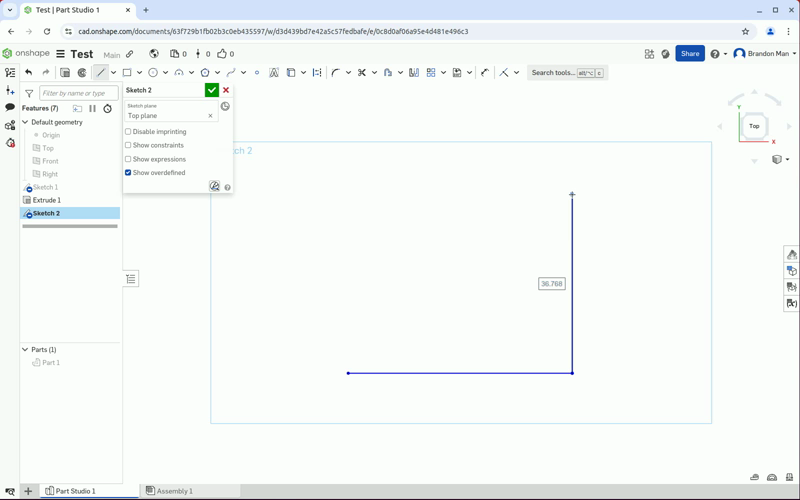
key_down(shift)
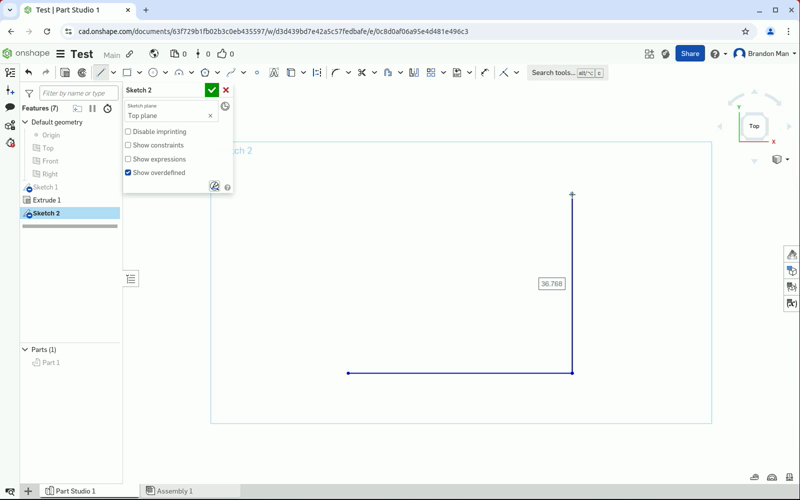
mouse_move(348, 194)
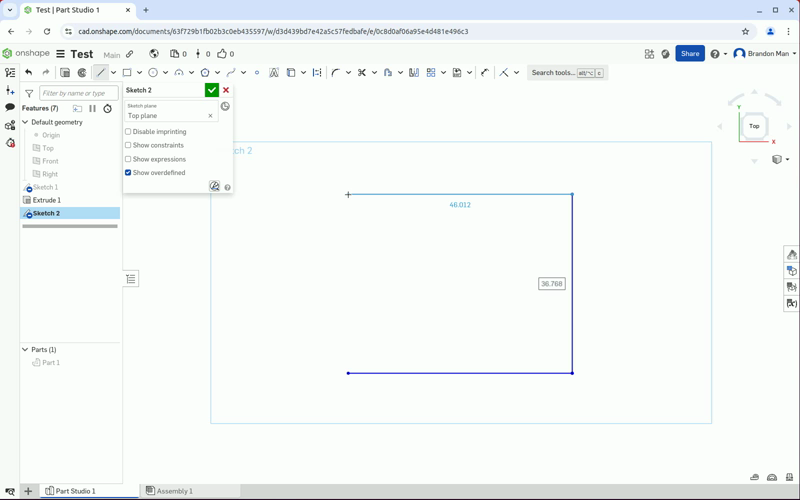
click(348, 194)
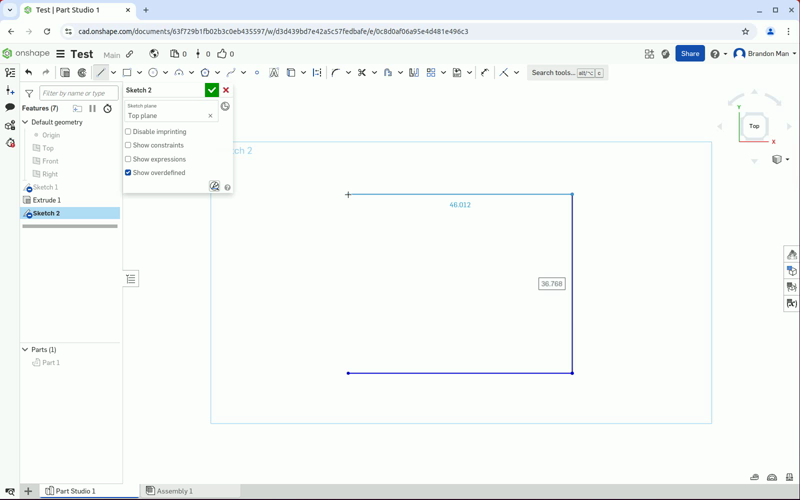
key_up(shift)
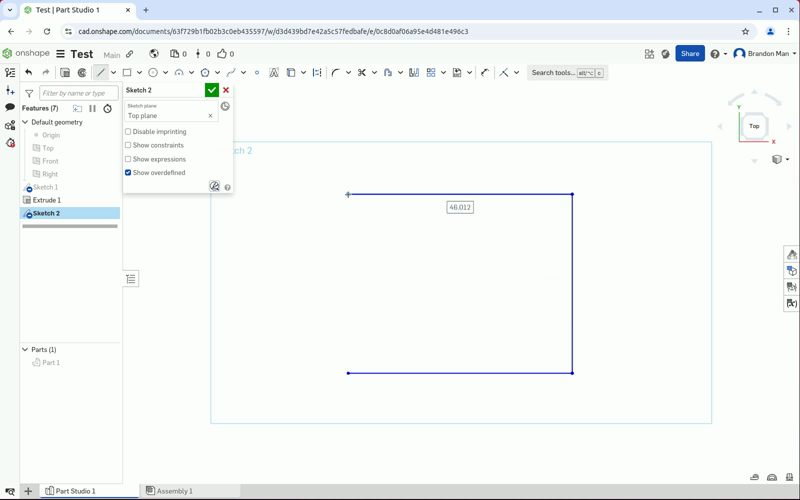
key_down(shift)
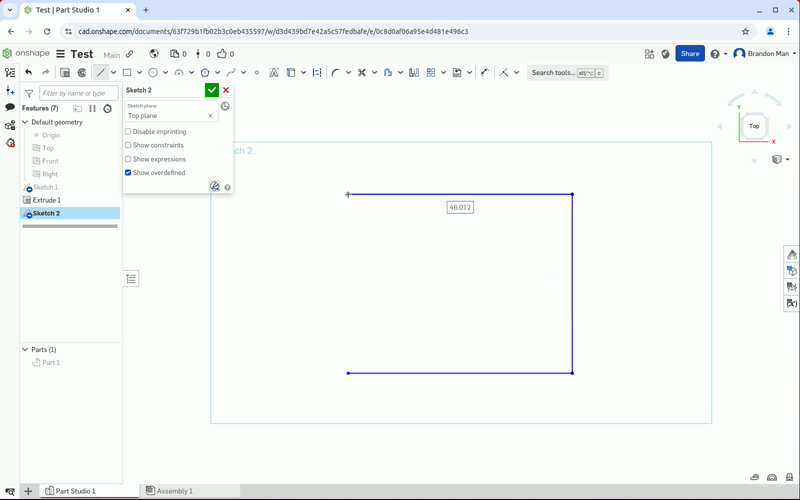
mouse_move(348, 373)
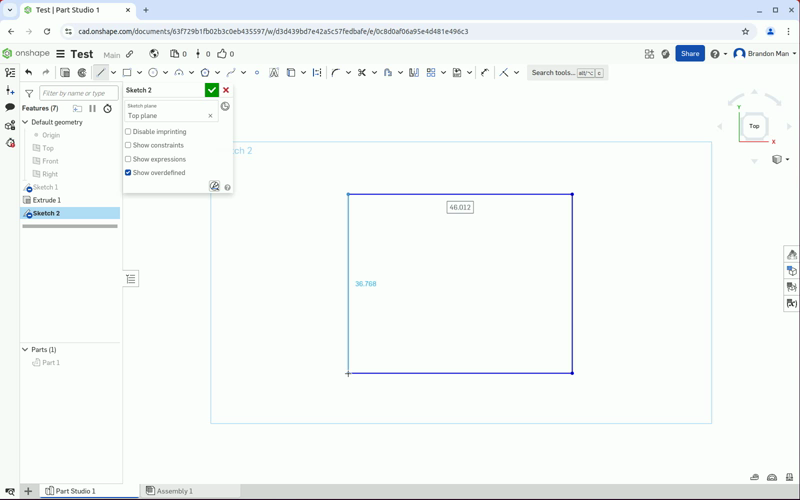
key_up(shift)
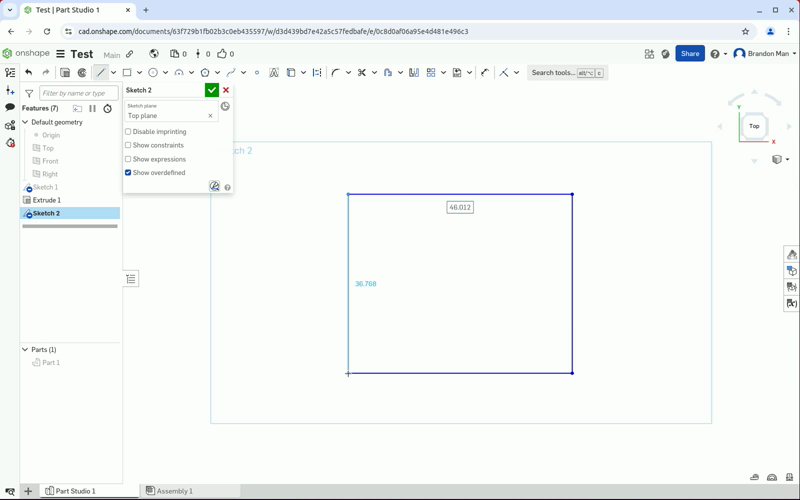
click(348, 373)
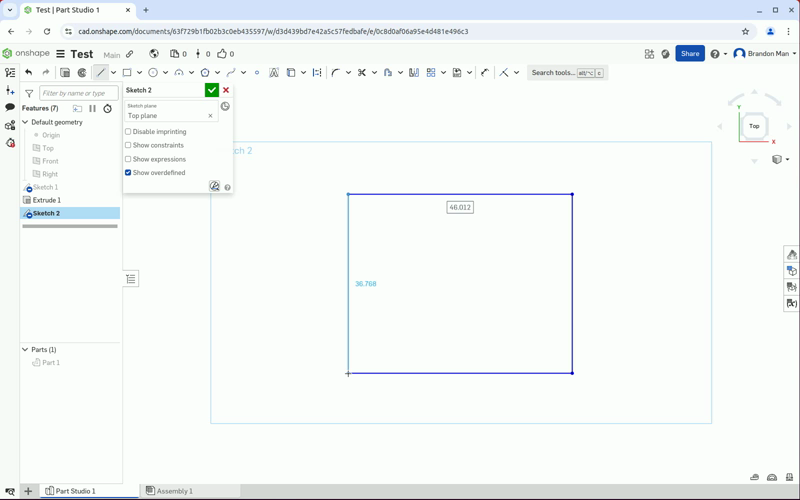
key(esc)
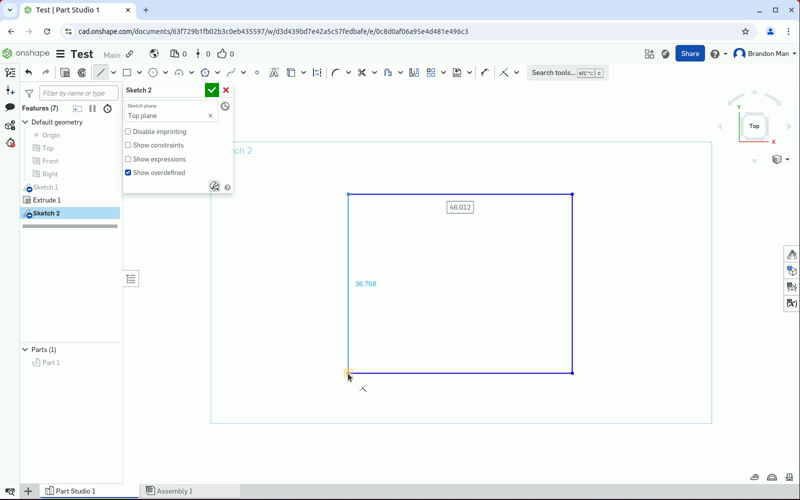
key(l)
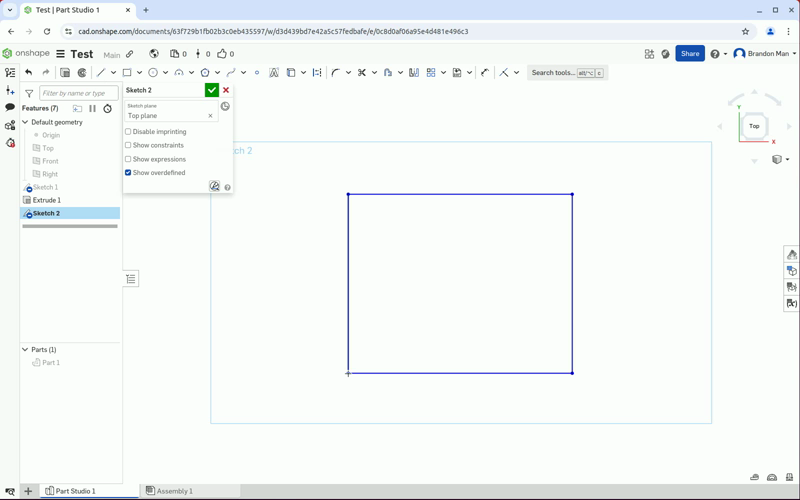
key_down(shift)
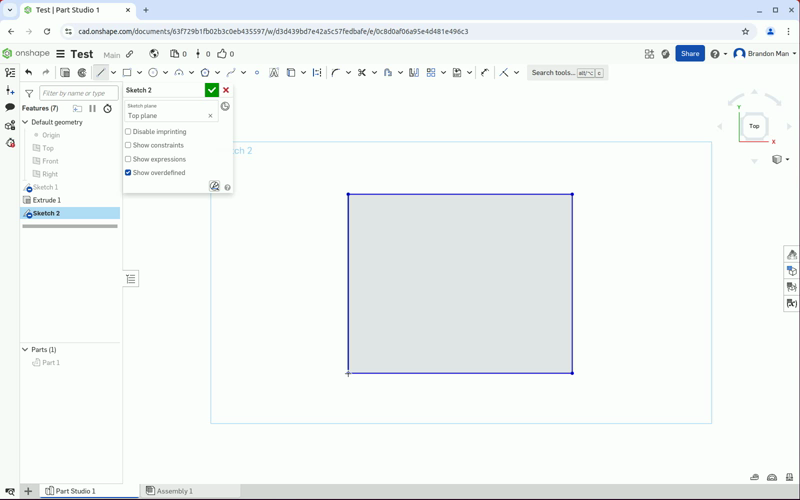
mouse_move(430, 328)
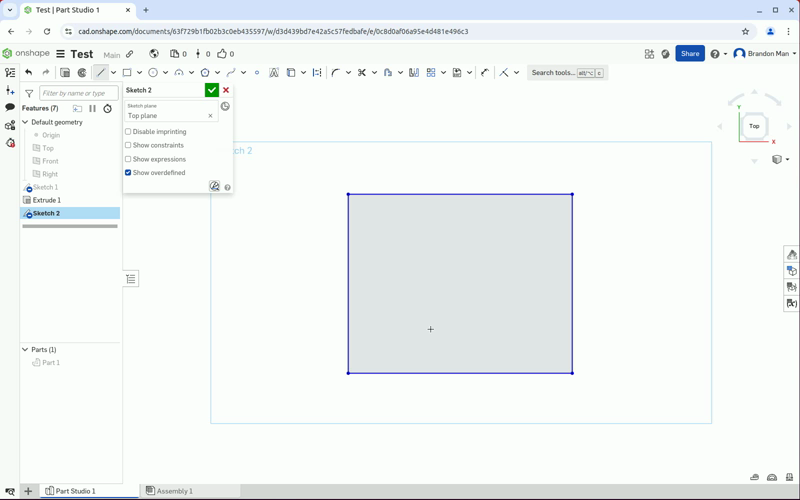
click(430, 328)
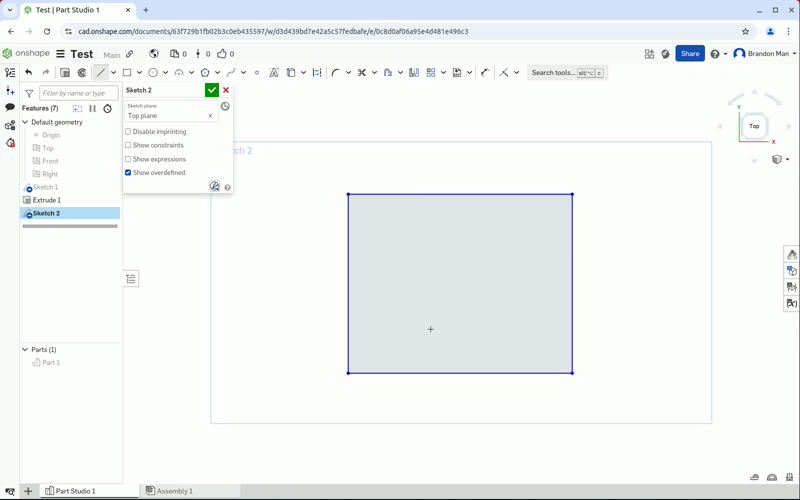
key_up(shift)
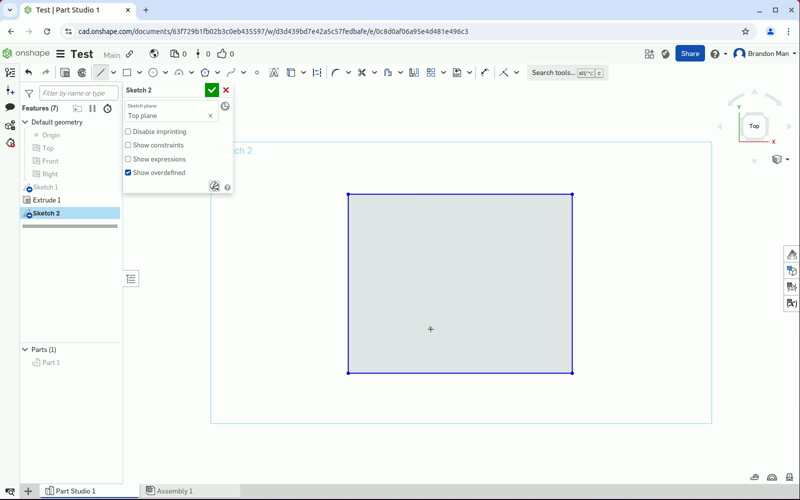
key_down(shift)
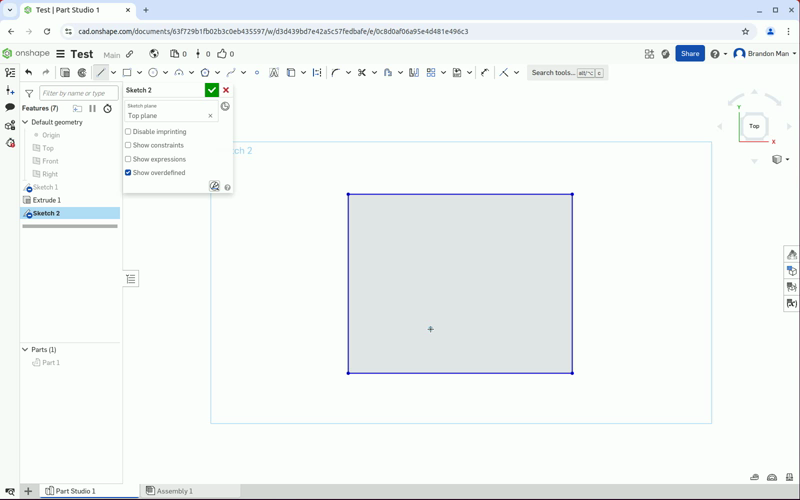
mouse_move(460, 328)
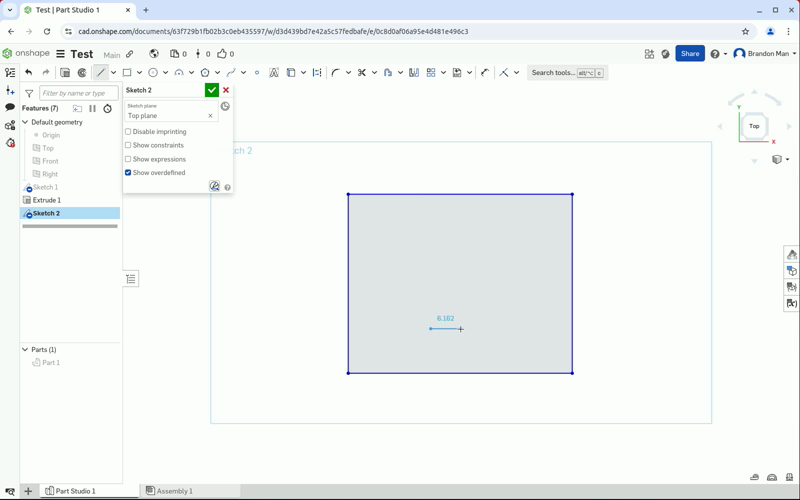
mouse_move(489, 328)
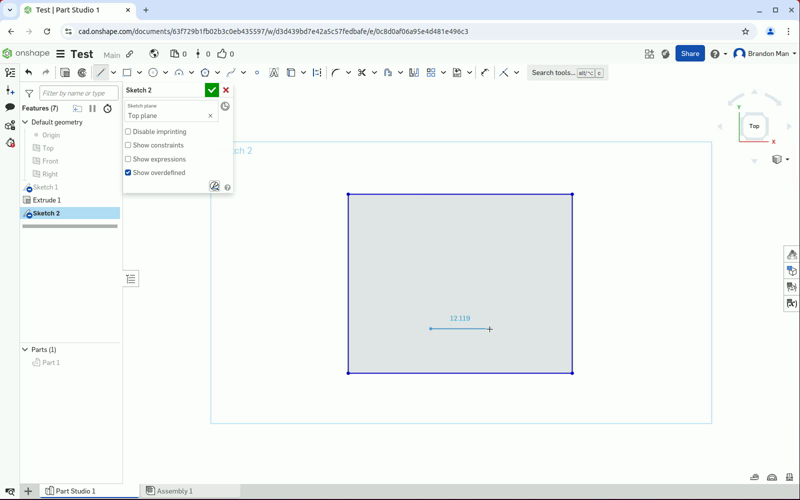
click(489, 328)
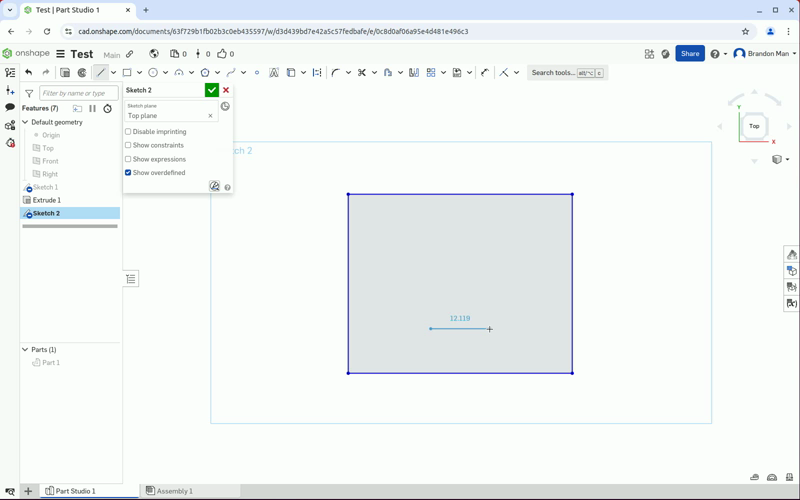
key_up(shift)
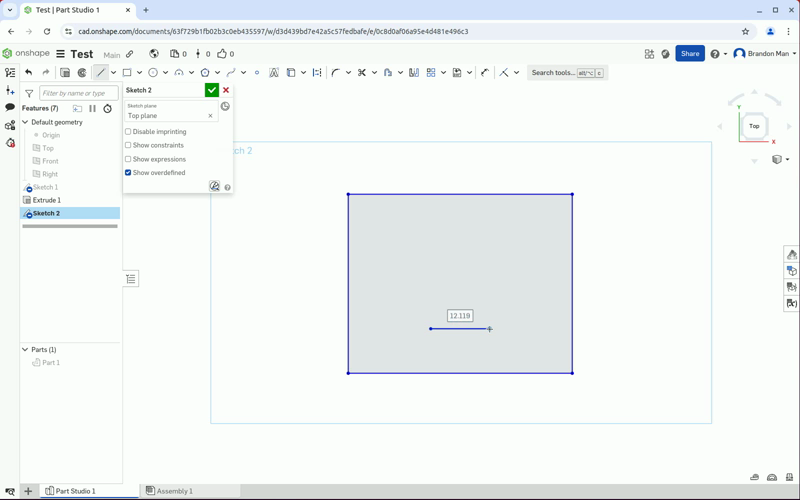
key_down(shift)
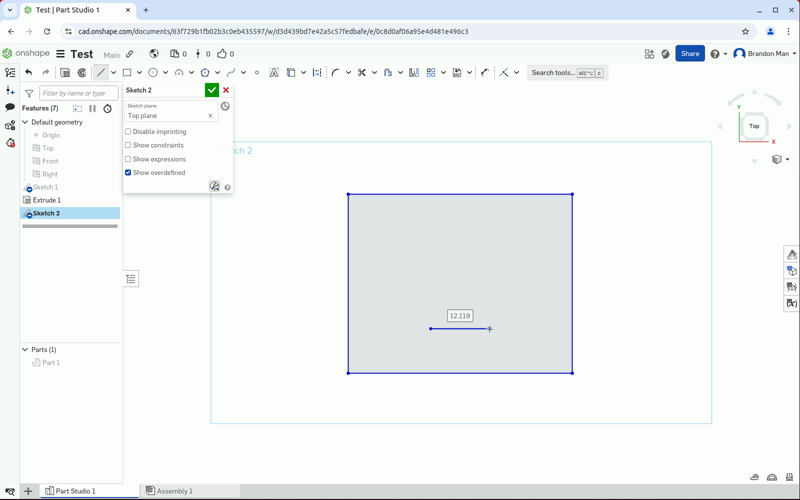
mouse_move(519, 328)
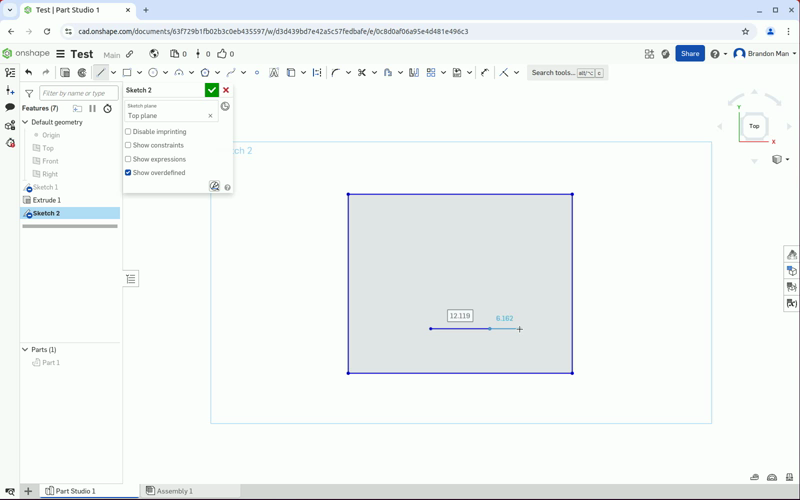
mouse_move(489, 312)
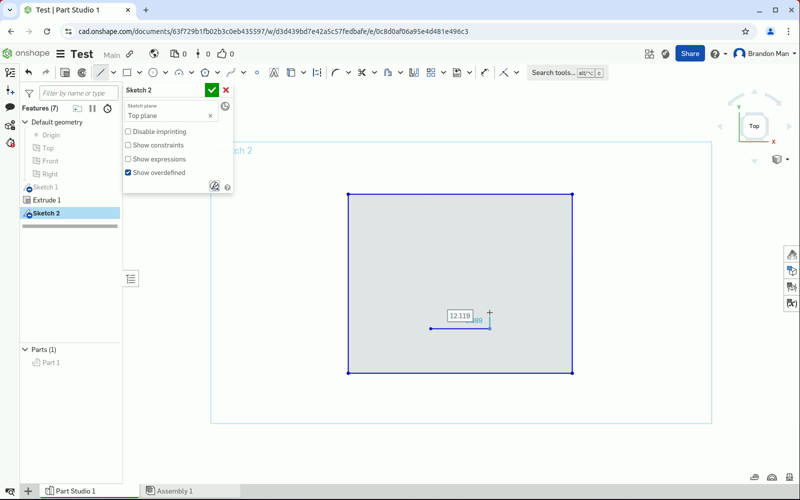
click(489, 312)
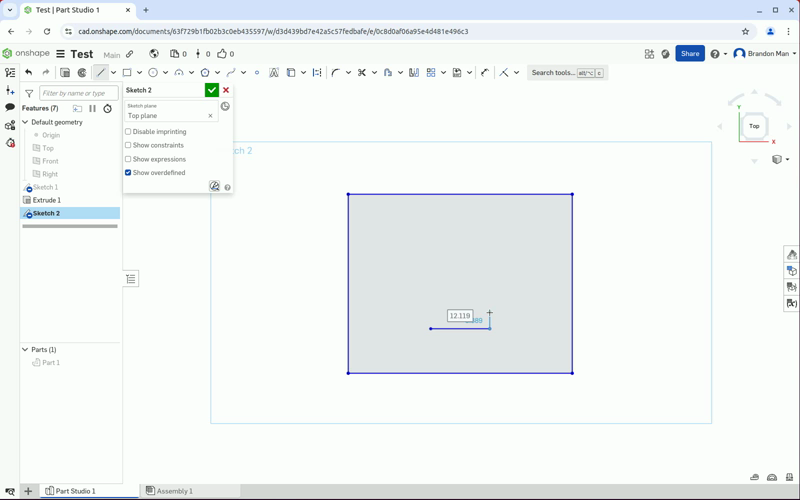
key_up(shift)
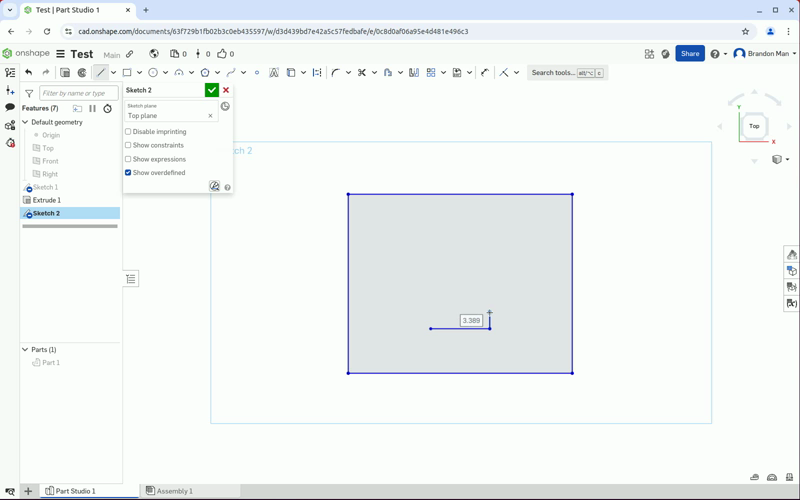
key_down(shift)
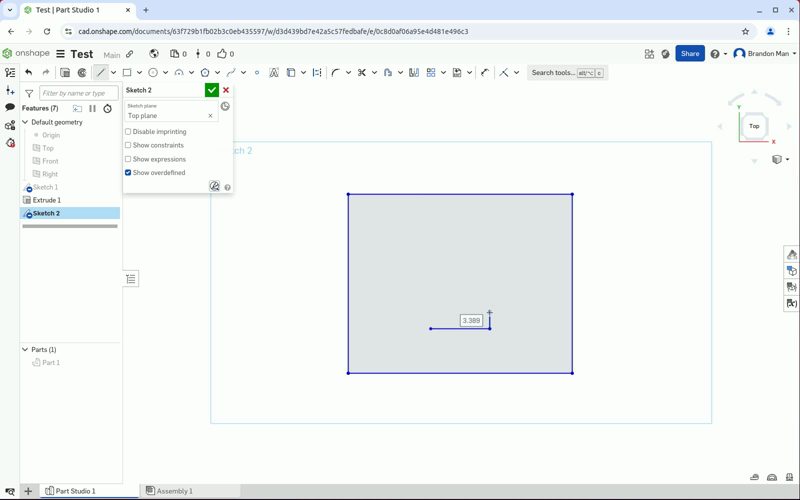
mouse_move(519, 312)
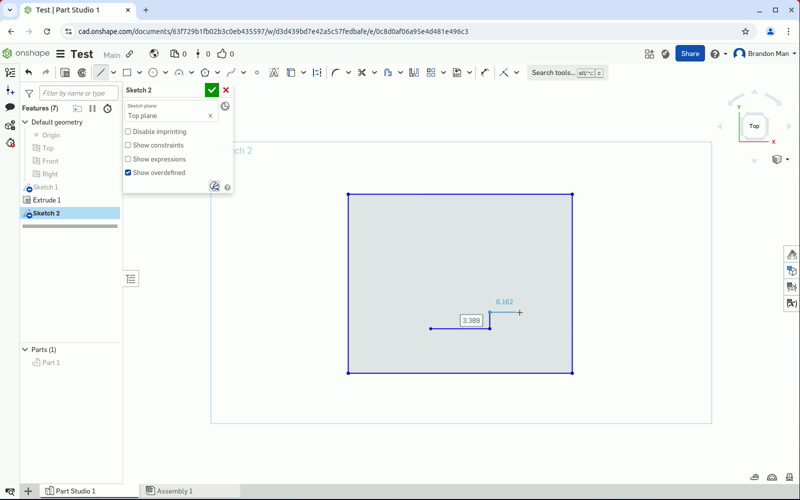
mouse_move(430, 312)
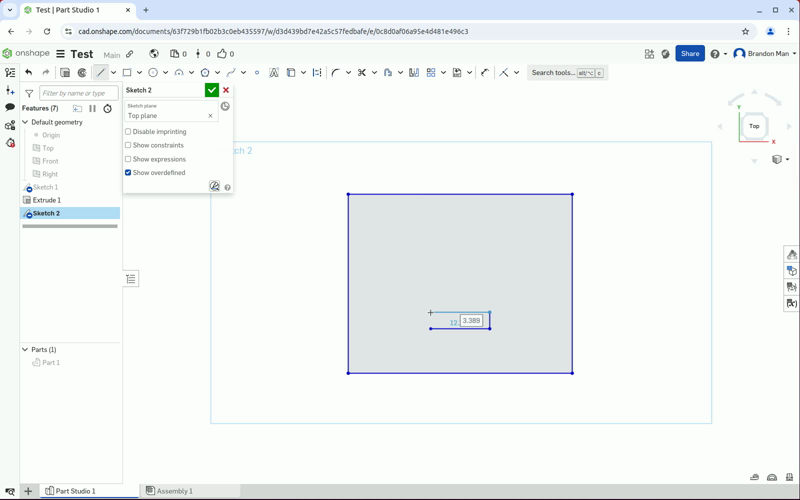
click(430, 312)
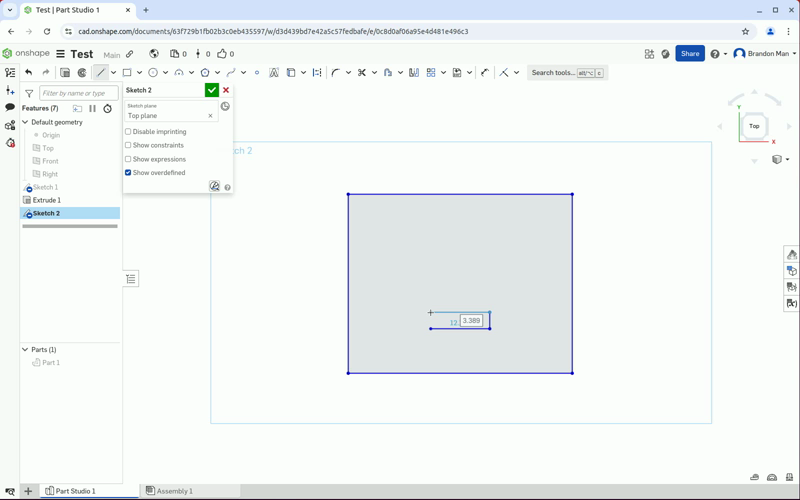
key_up(shift)
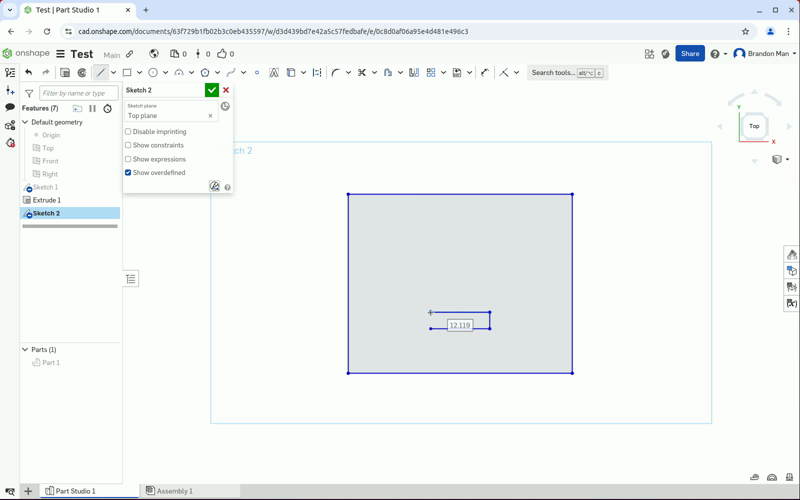
mouse_move(460, 312)
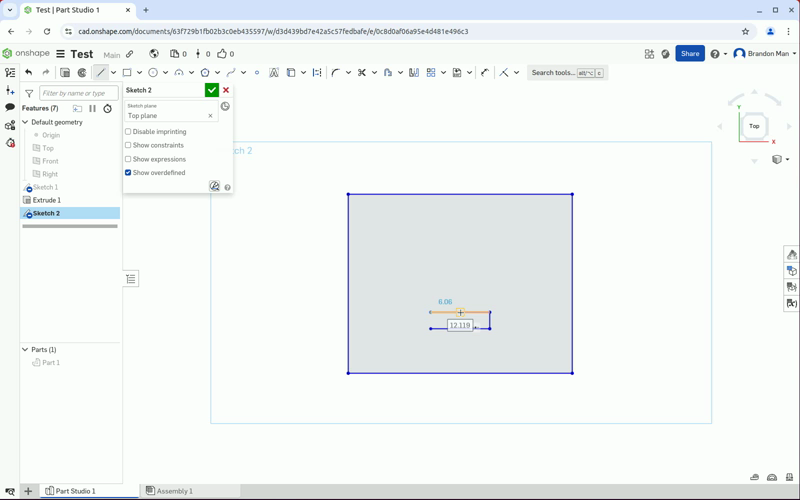
key_down(shift)
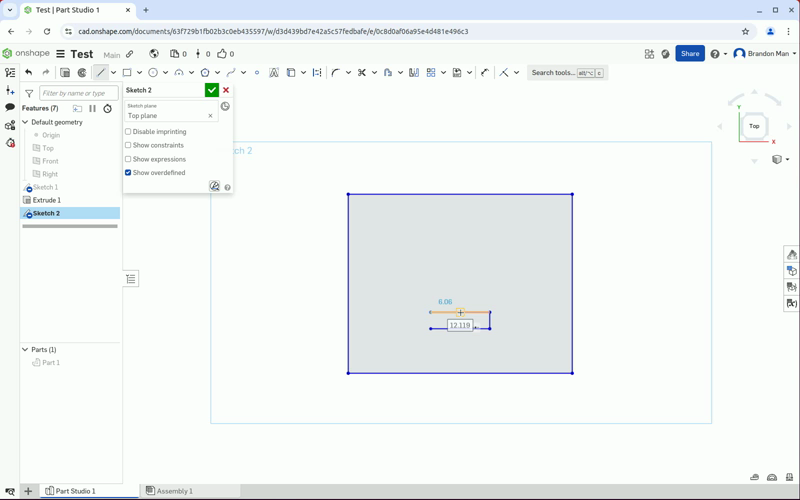
mouse_move(430, 328)
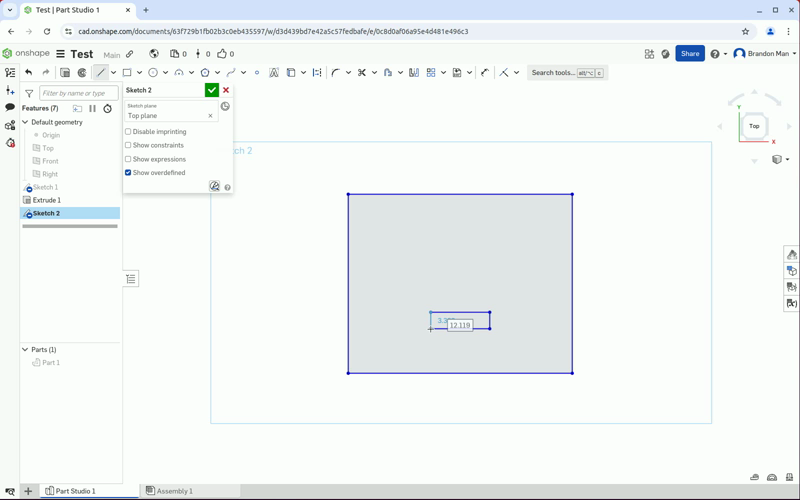
key_up(shift)
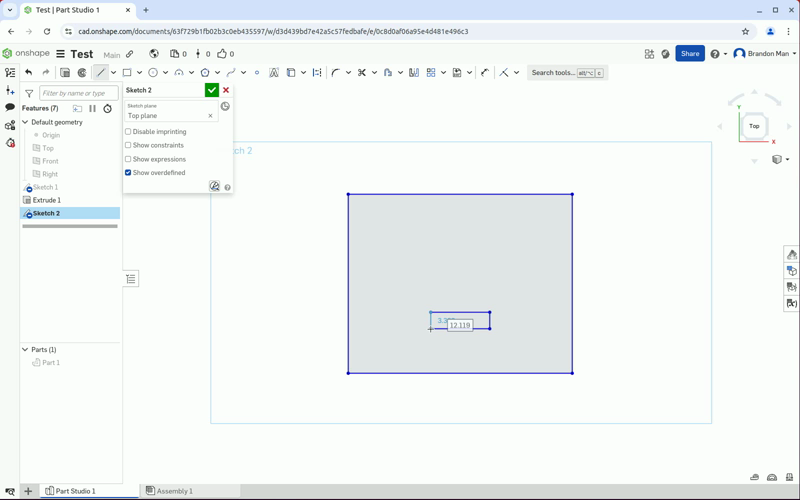
click(430, 328)
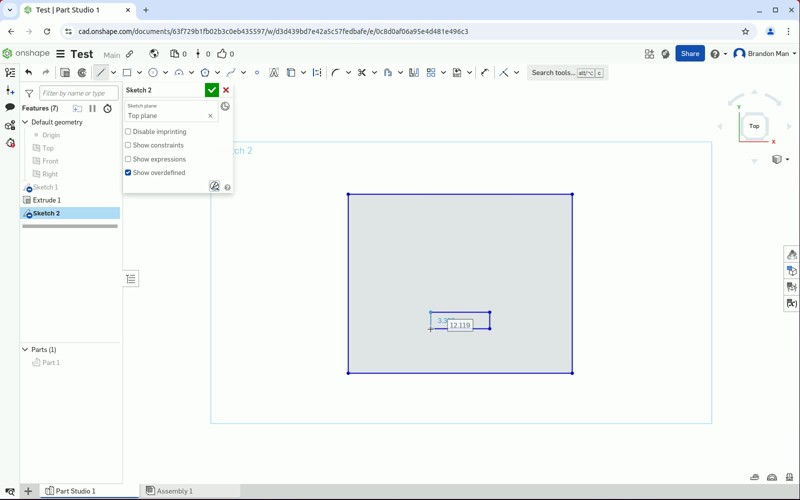
key(esc)
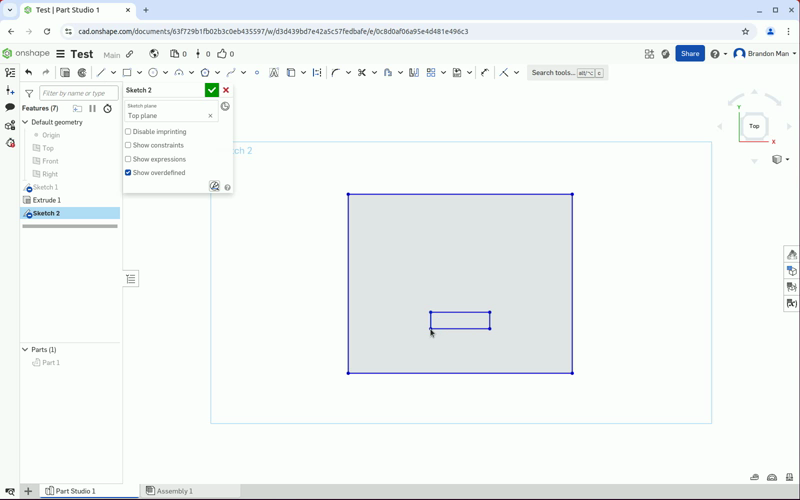
mouse_move(525, 238)
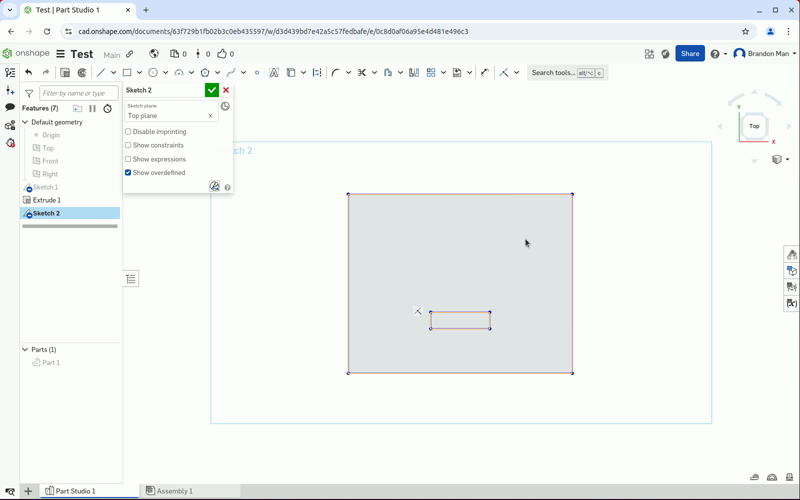
click(525, 238)
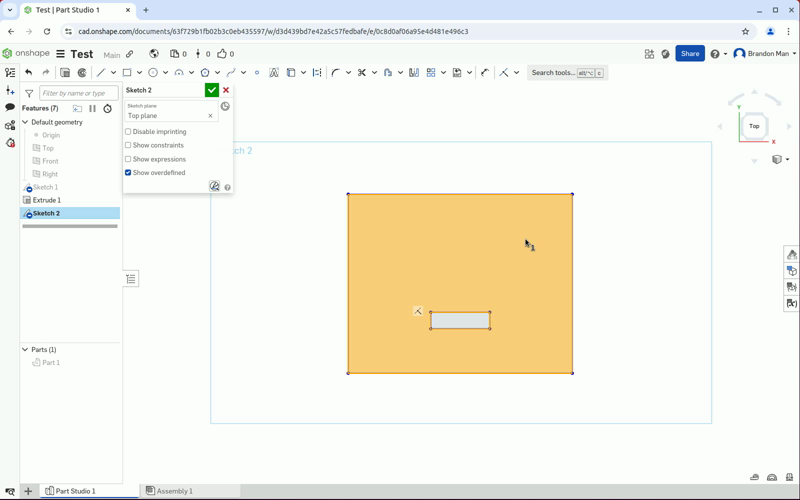
mouse_move(73, 352)
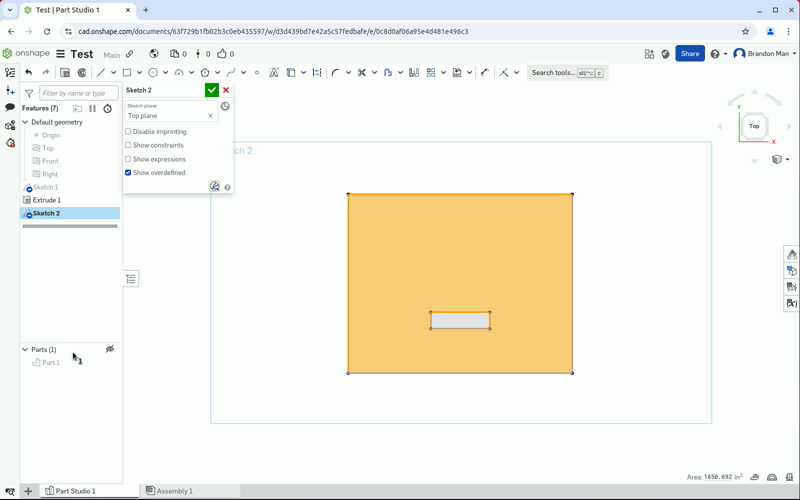
key(shift+y)
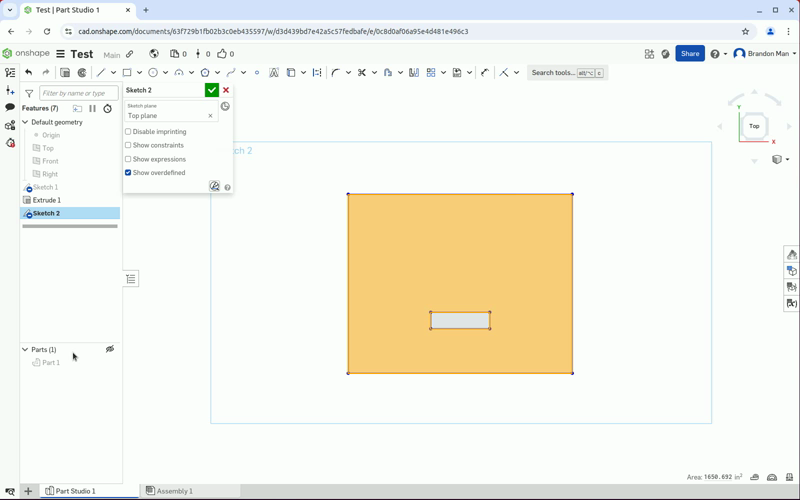
key(shift+e)
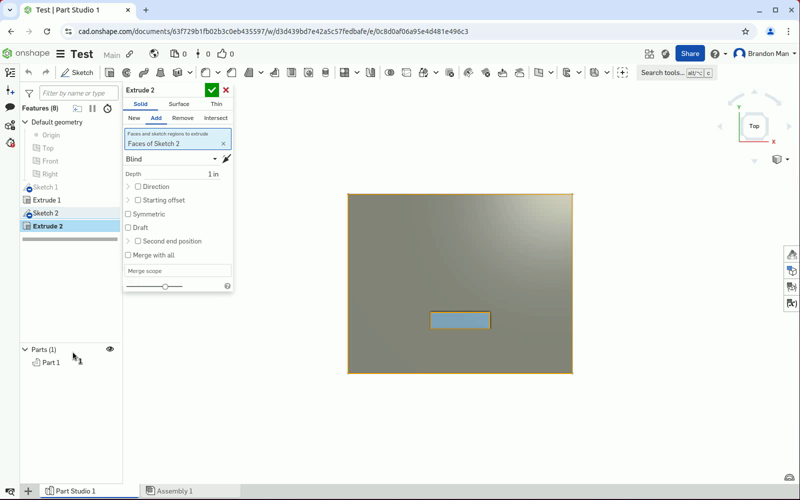
mouse_move(143, 106)
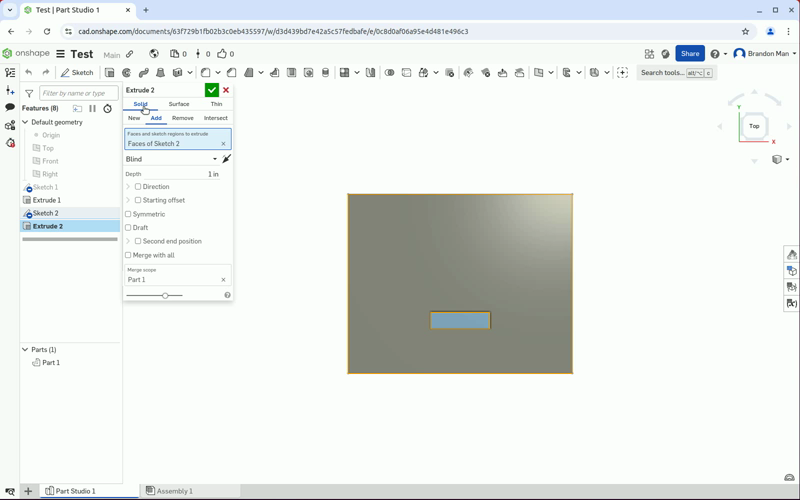
click(143, 106)
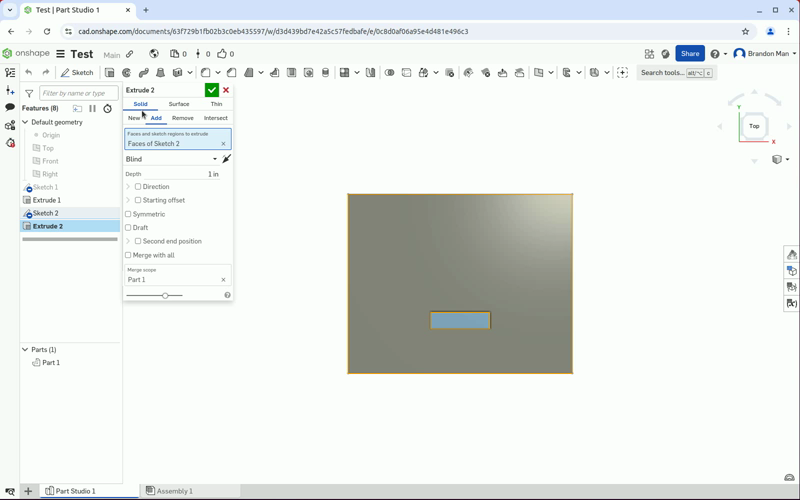
mouse_move(137, 120)
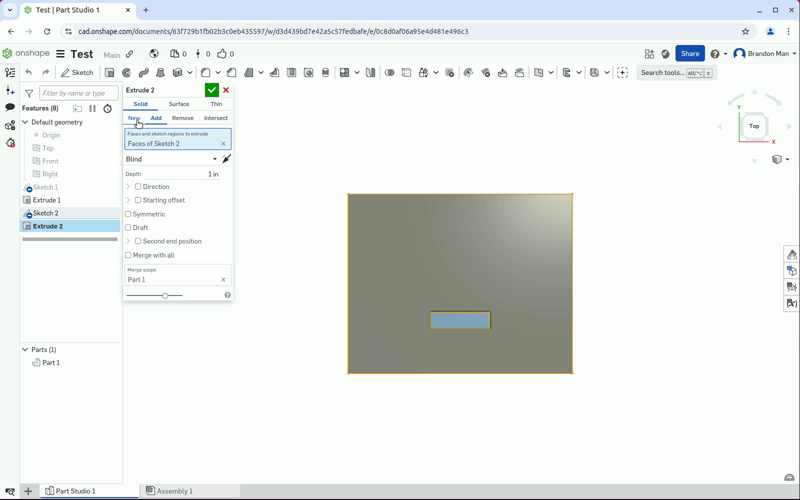
click(137, 120)
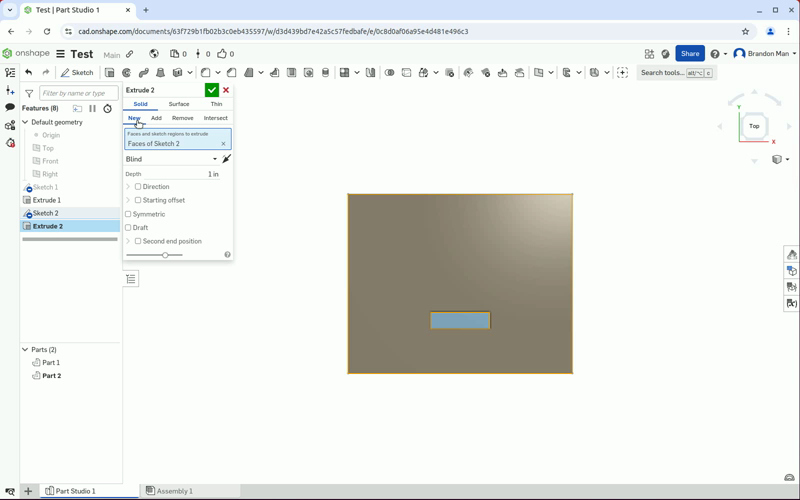
key(tab, 4)
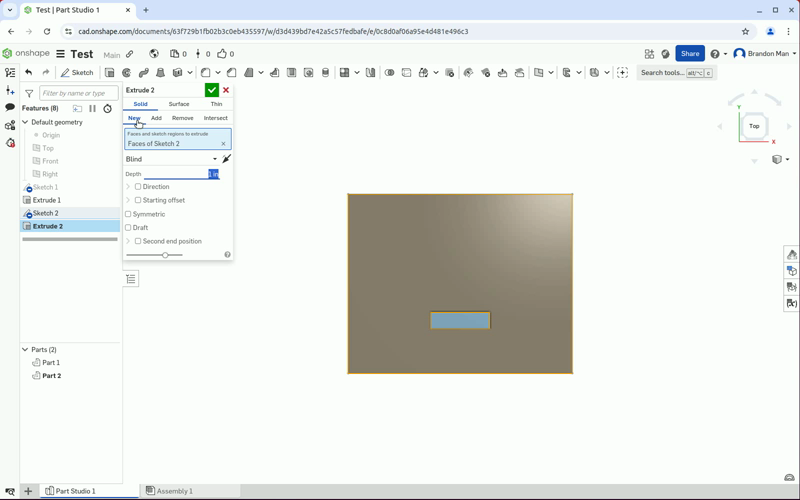
text(1.926)
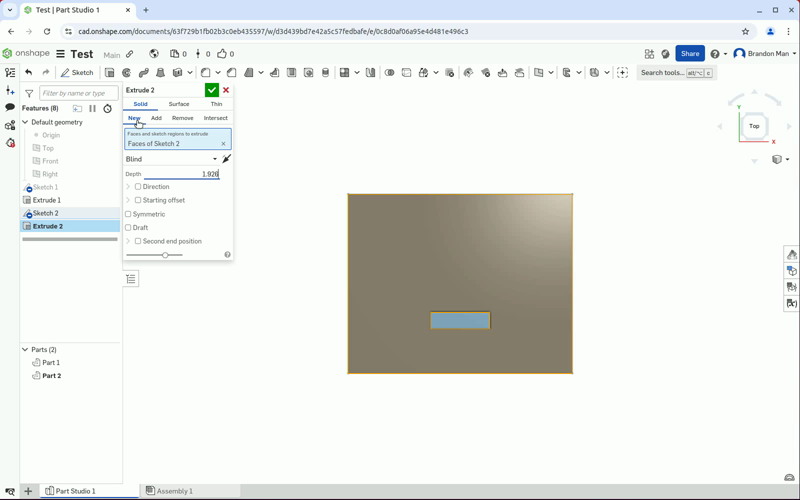
key(enter)
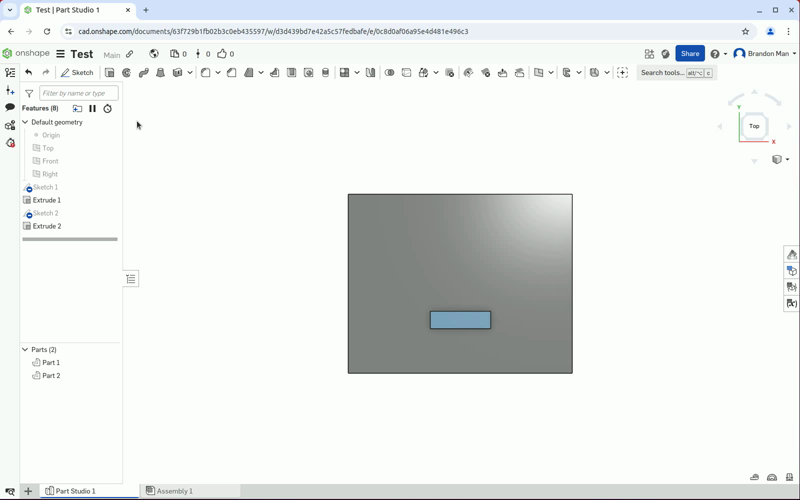
key(shift+h)
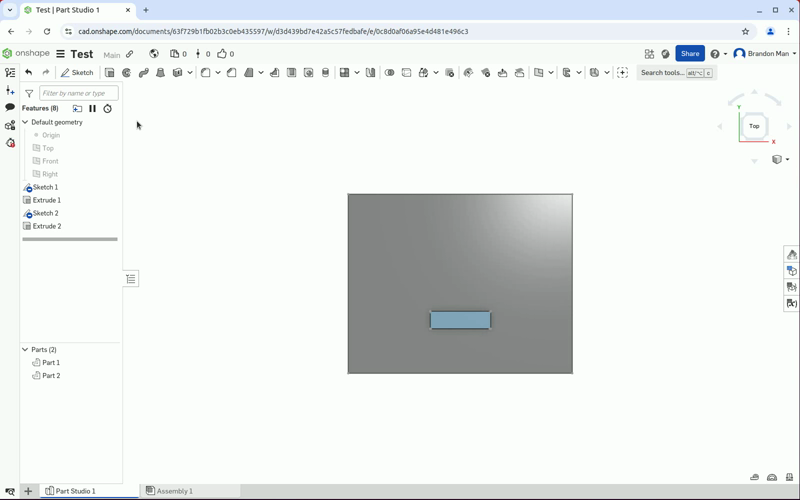
key(shift+h)
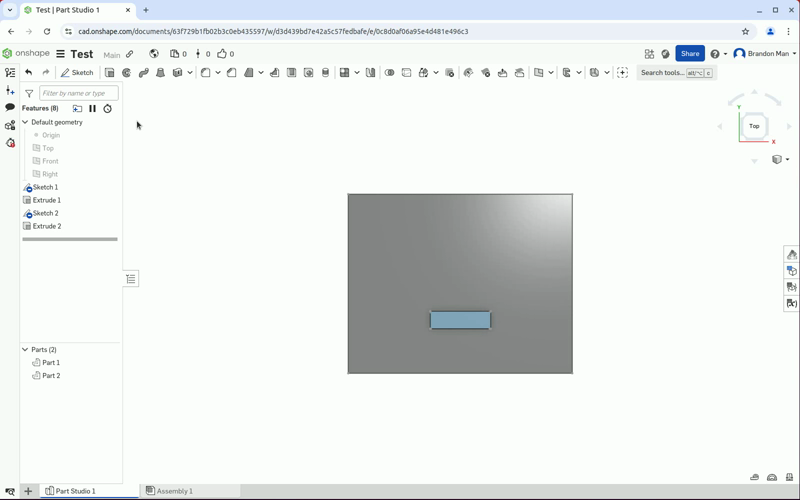
key(shift+7)
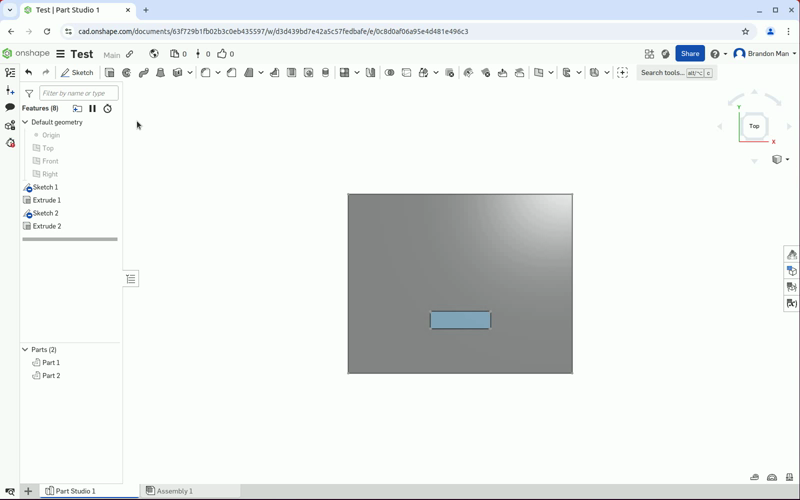
key(up, 3)
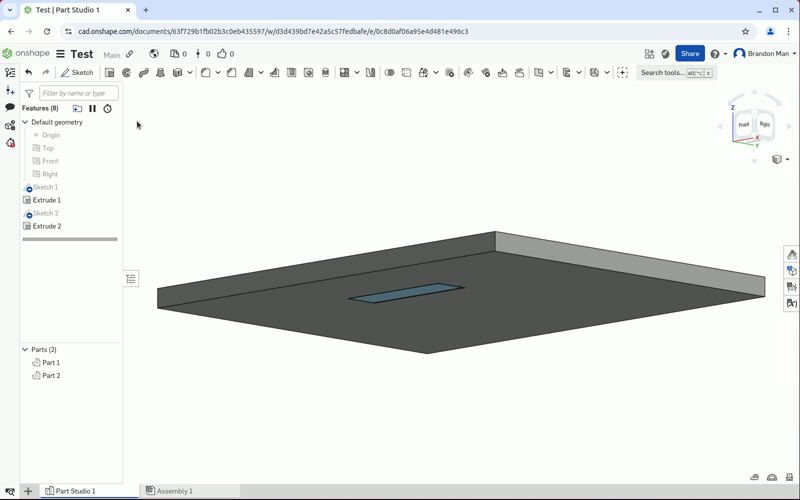
key(left, 3)
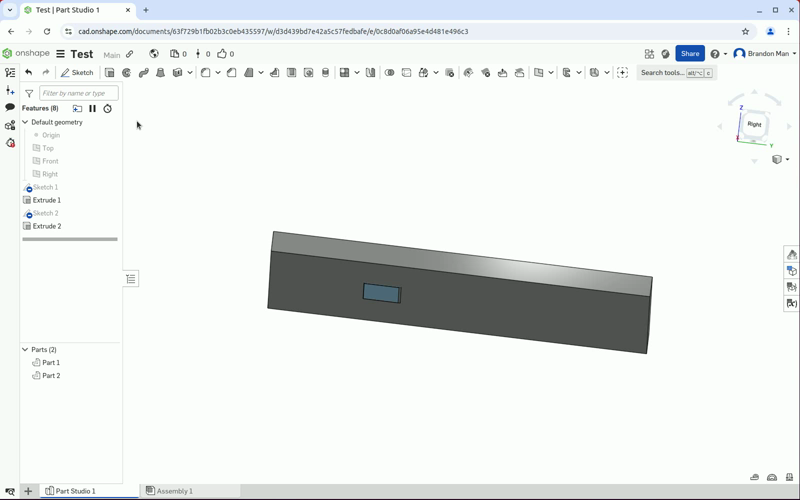
key(right, 3)
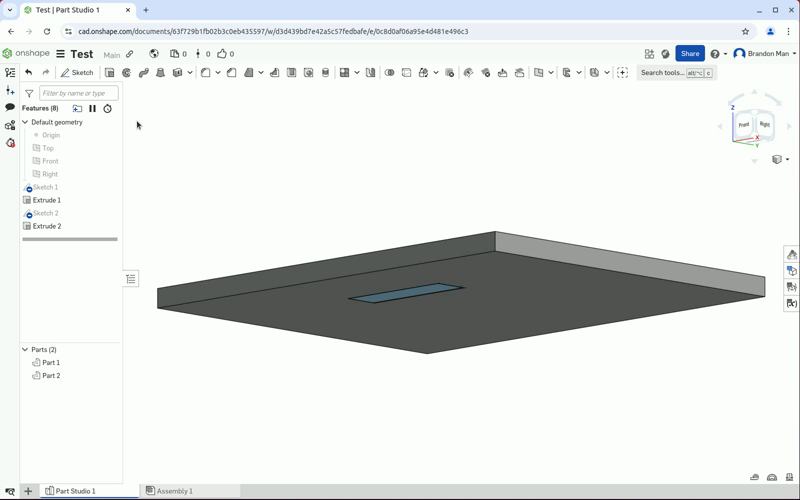
key(down, 3)
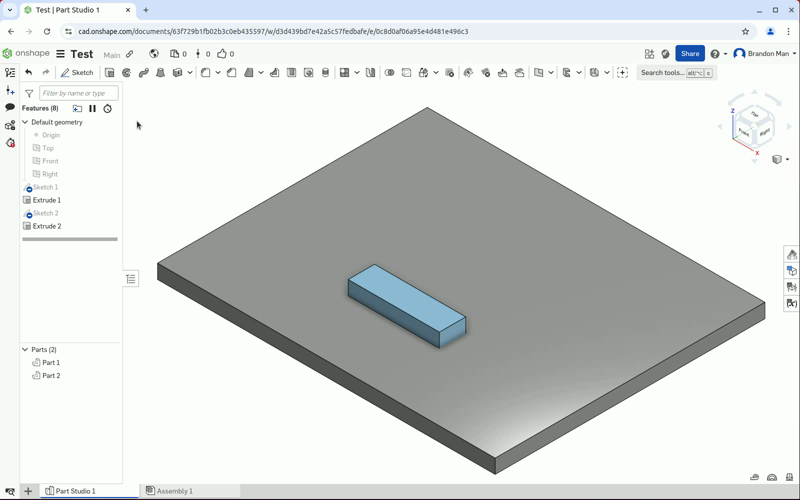
mouse_move(73, 189)
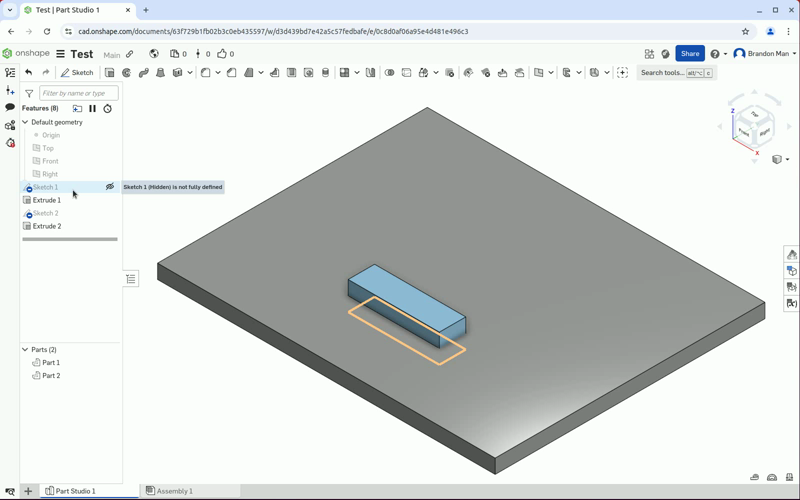
click(73, 189)